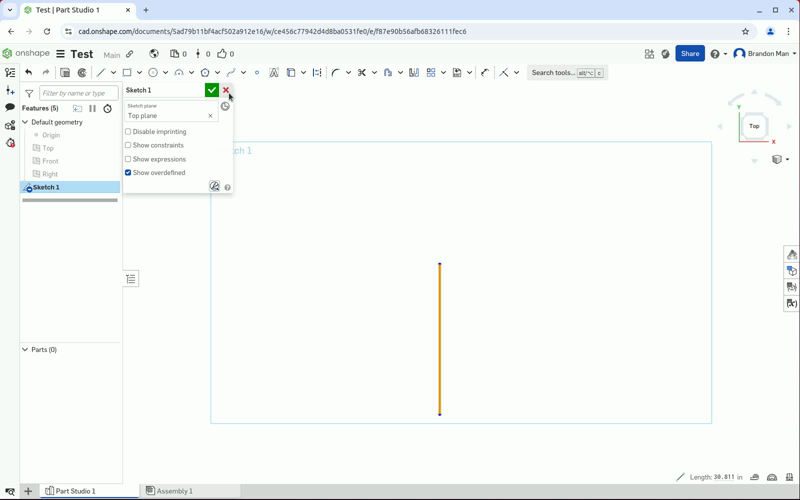
key(shift+h)
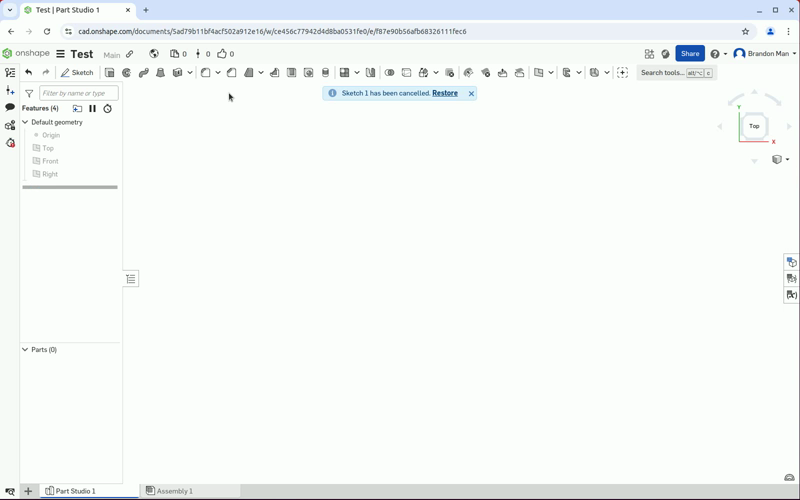
mouse_move(73, 352)
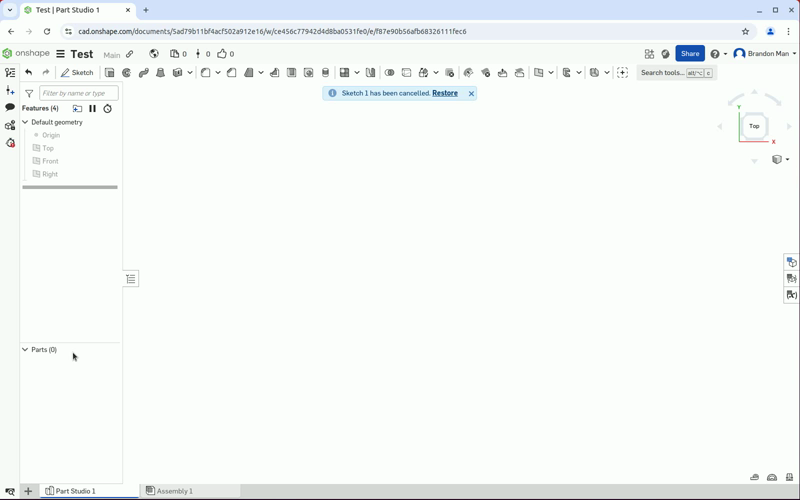
key(y)
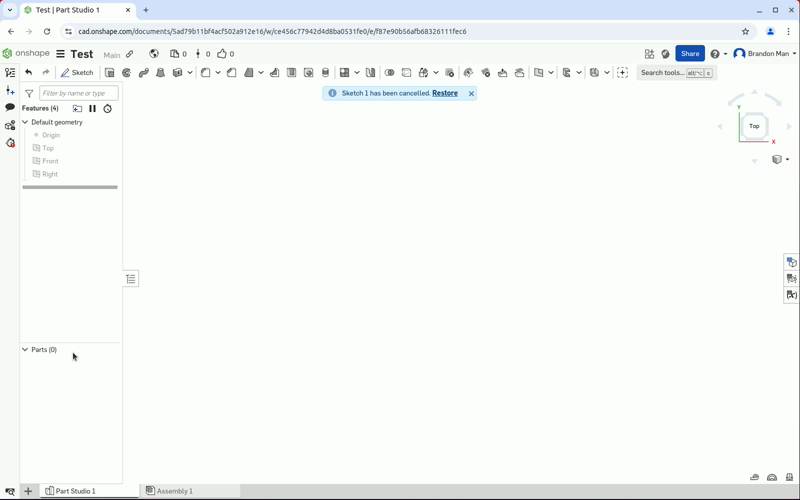
key(shift+p)
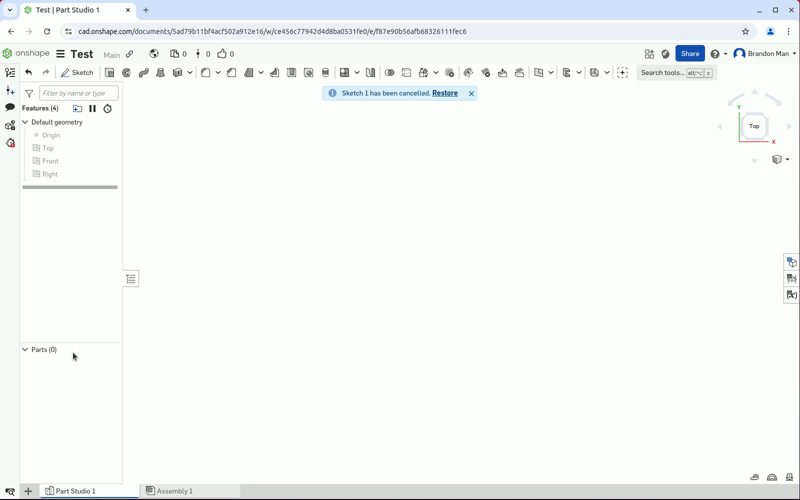
key(space)
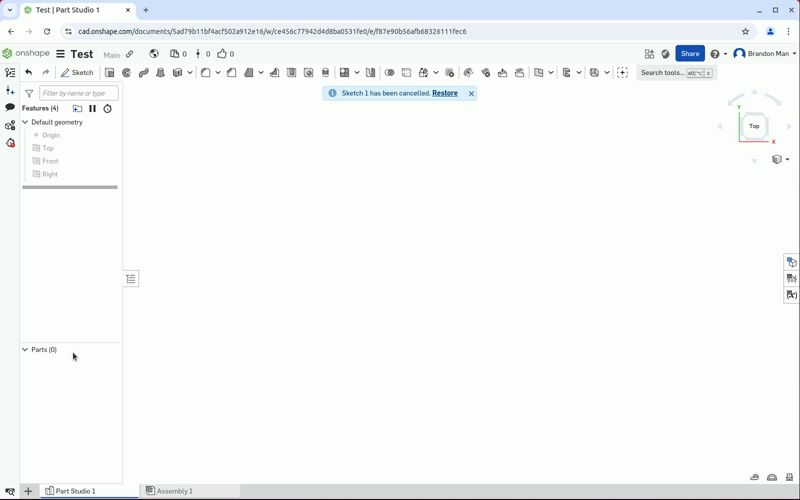
key_down(shift)
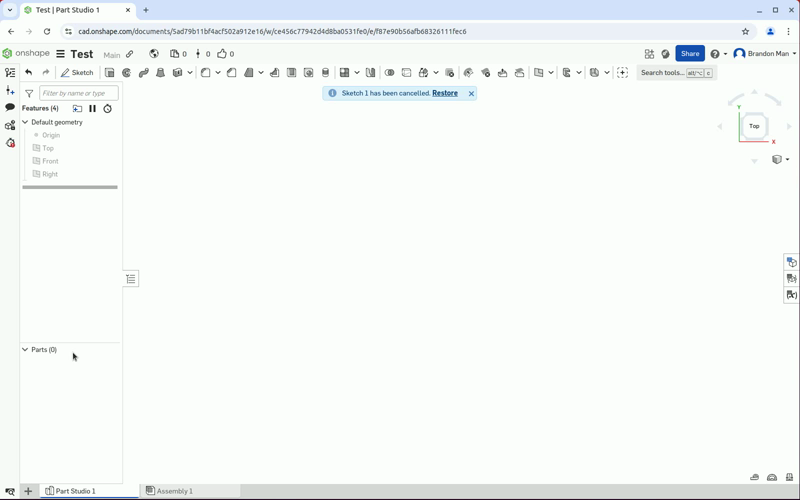
key(up)
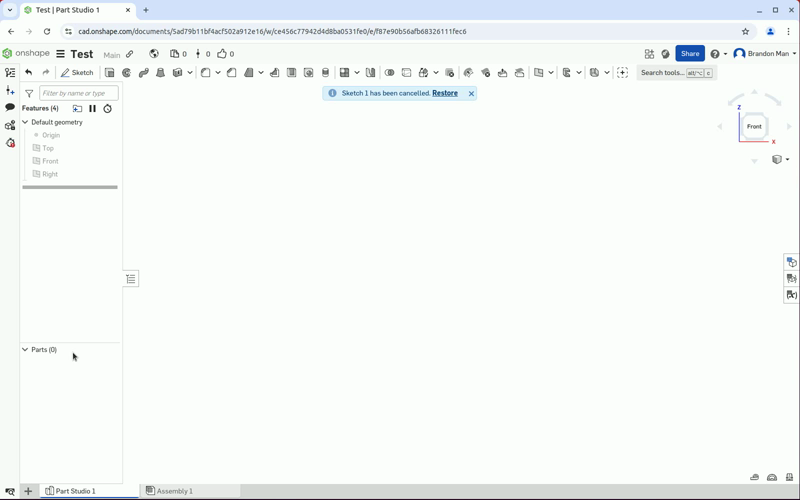
key_up(shift)
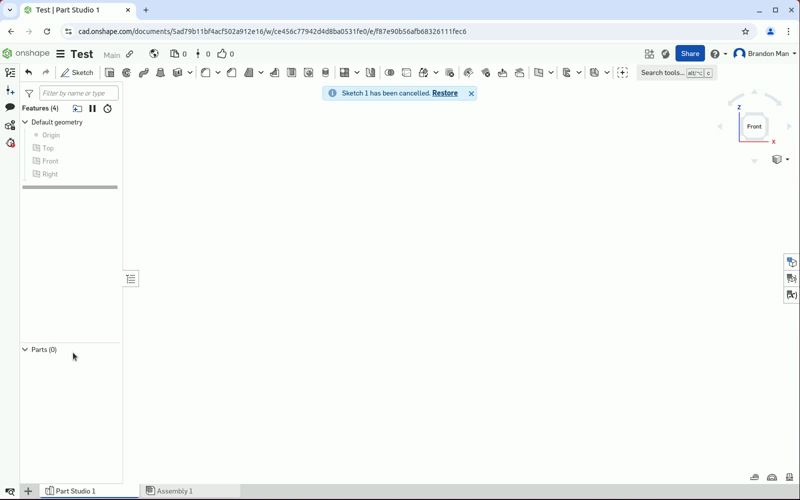
mouse_move(73, 352)
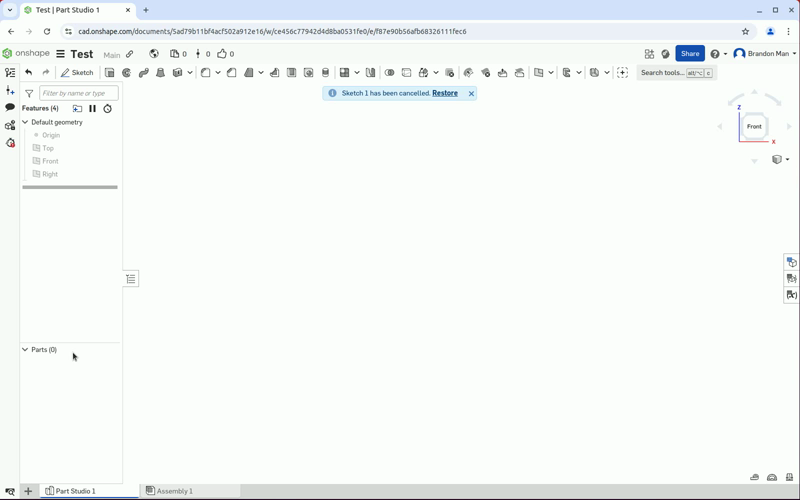
key(shift+y)
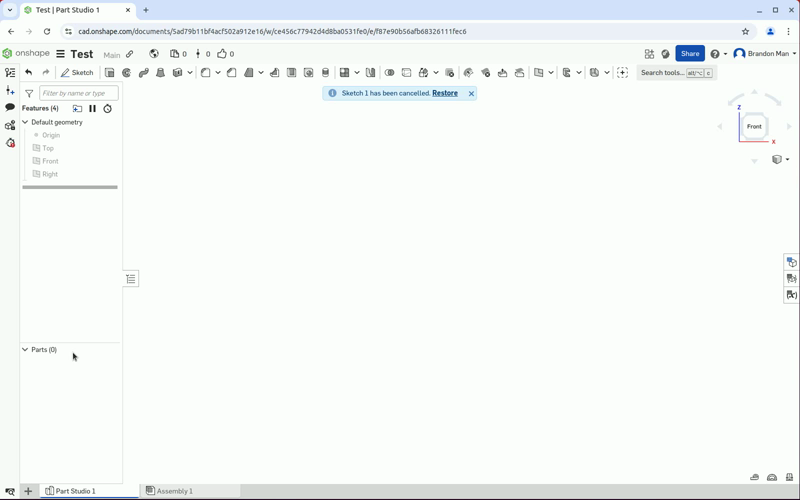
key(shift+s)
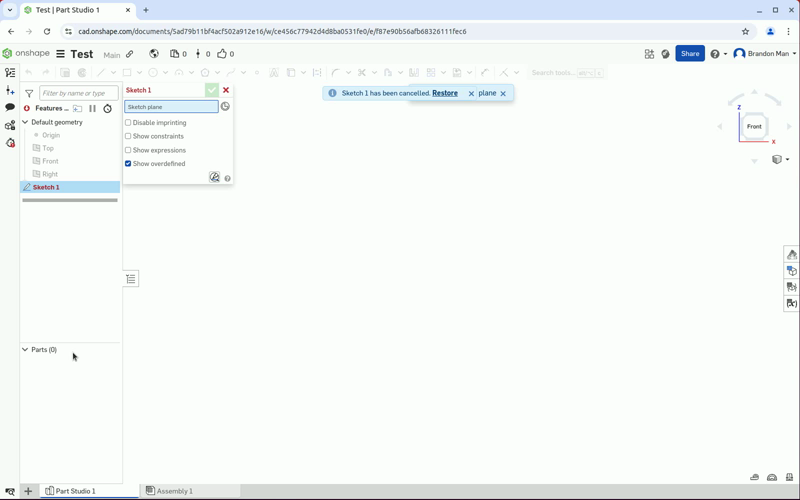
mouse_move(73, 163)
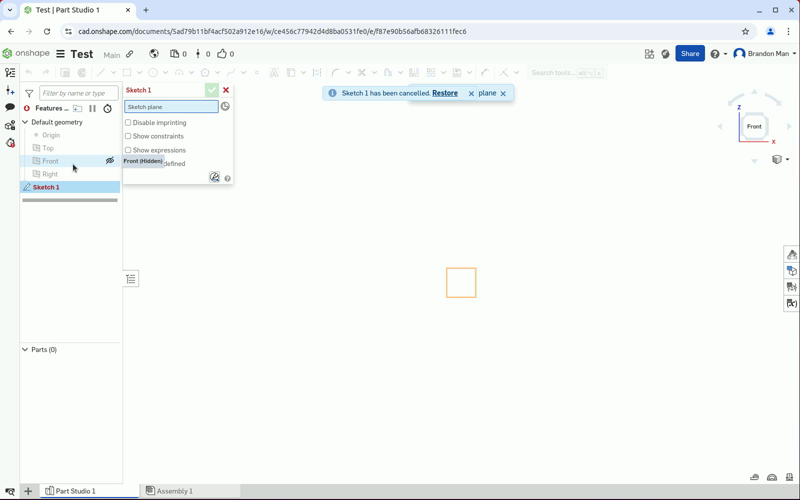
click(73, 163)
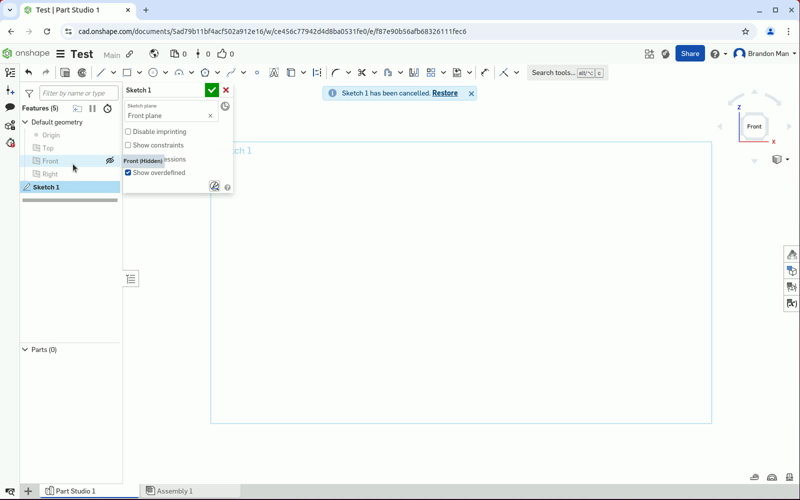
mouse_move(73, 352)
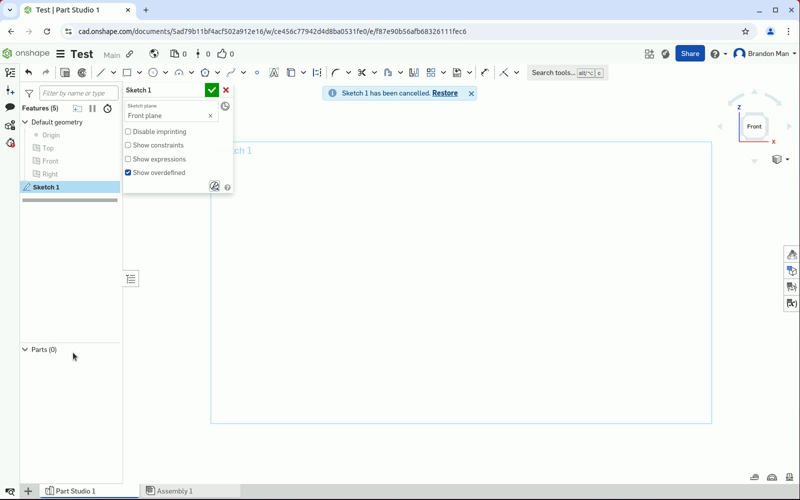
key(y)
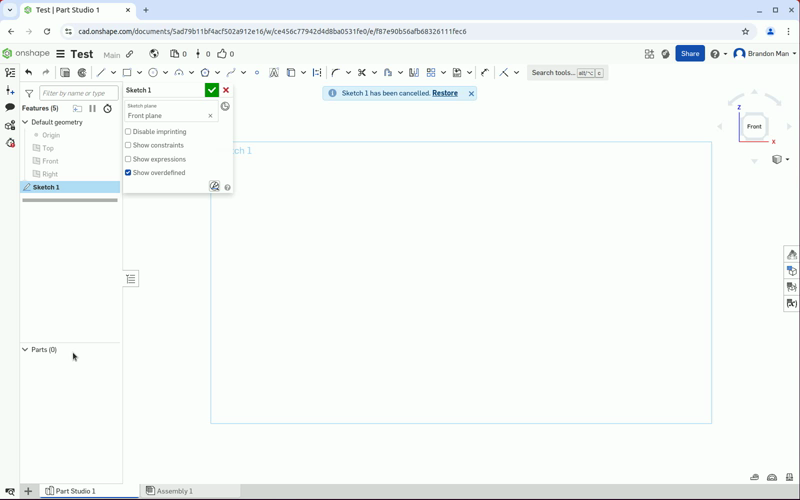
key(c)
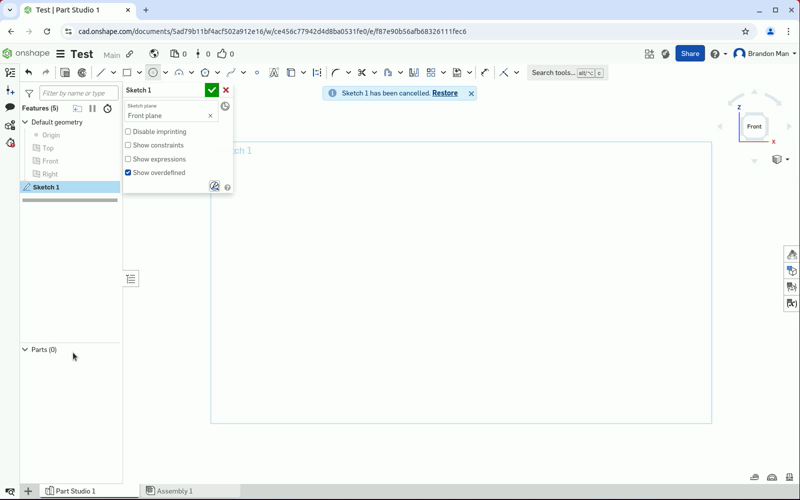
key_down(shift)
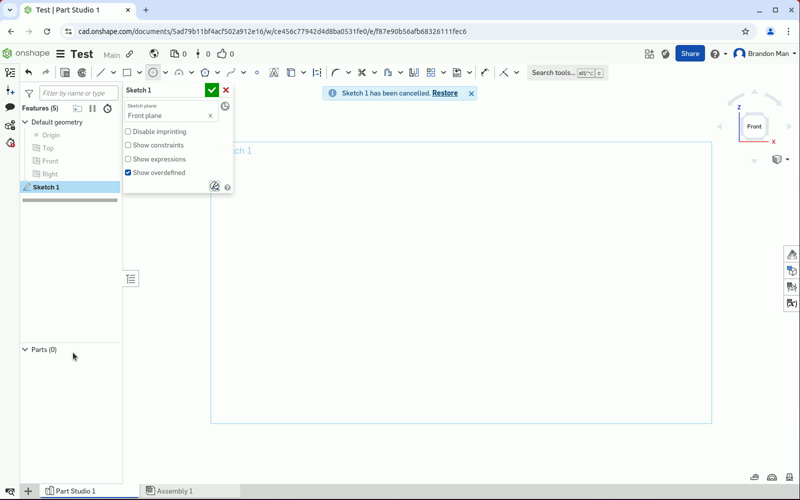
mouse_move(461, 282)
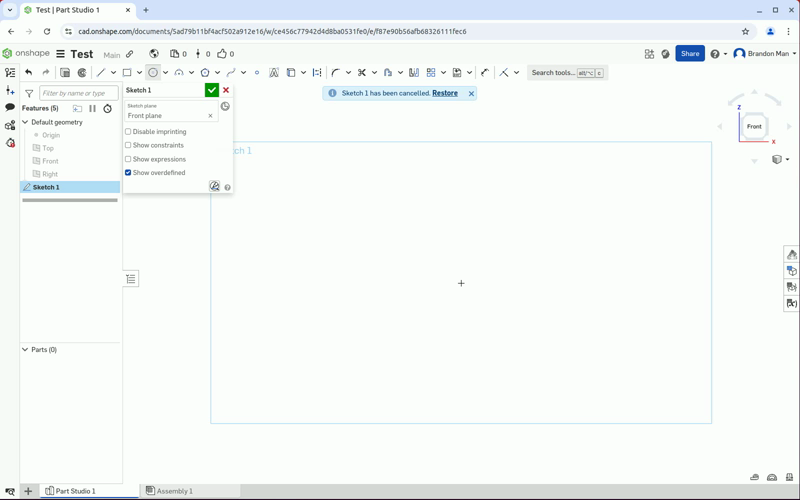
click(461, 282)
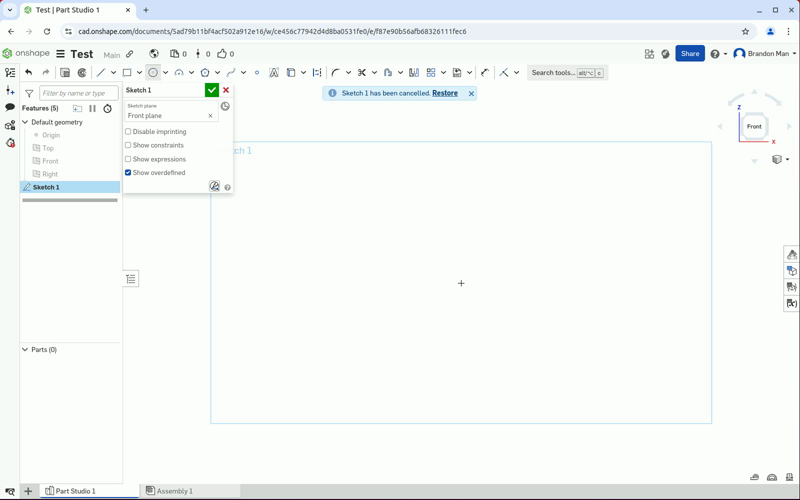
key_up(shift)
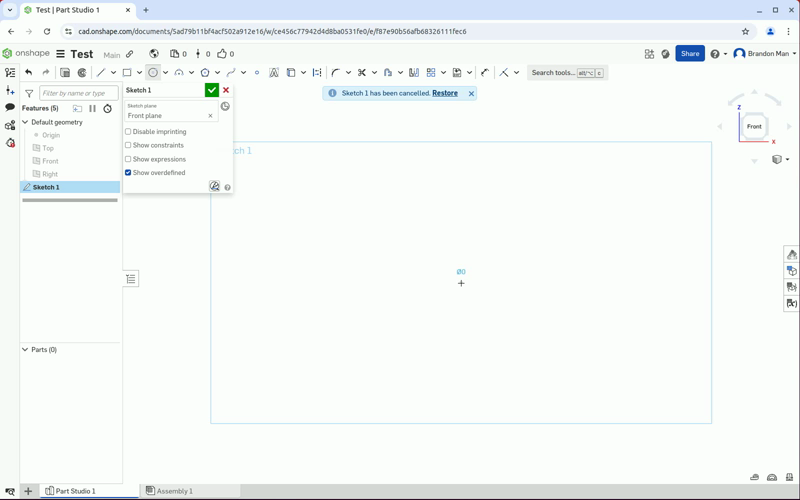
mouse_move(494, 282)
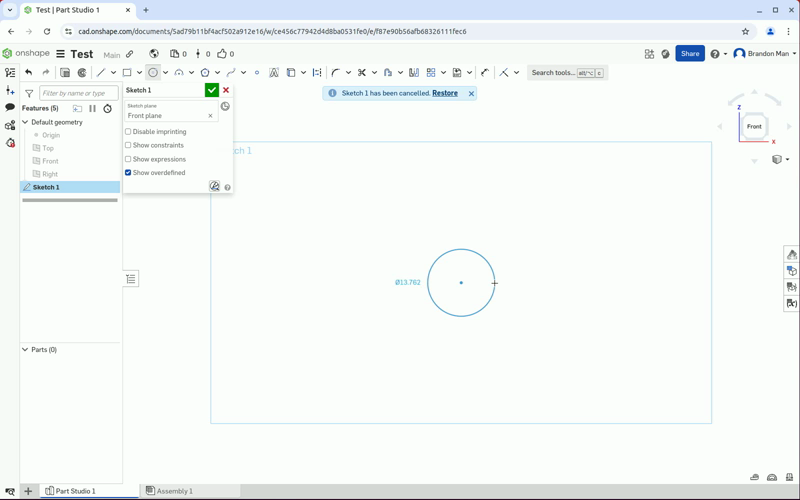
click(494, 282)
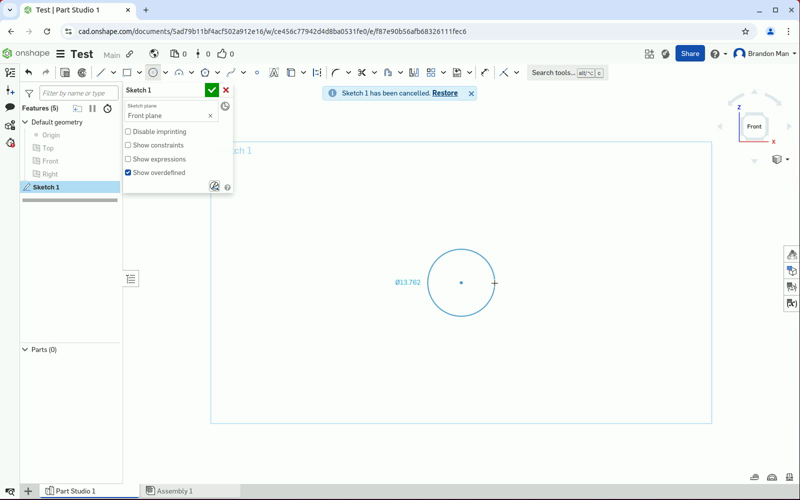
key(esc)
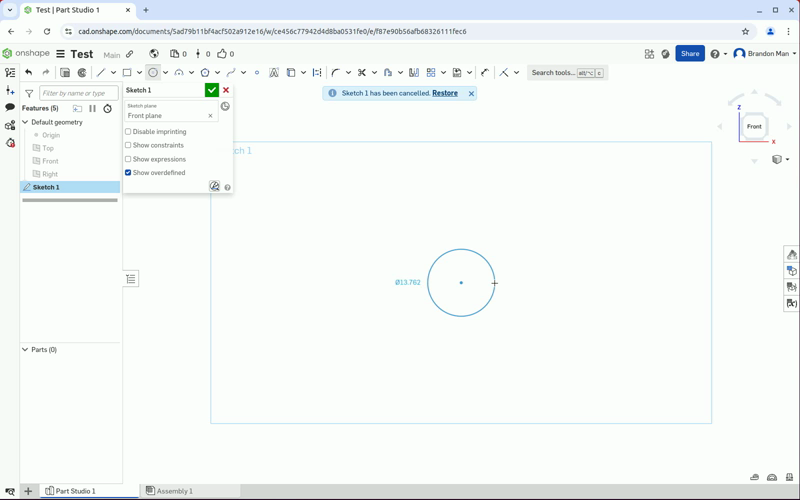
key(c)
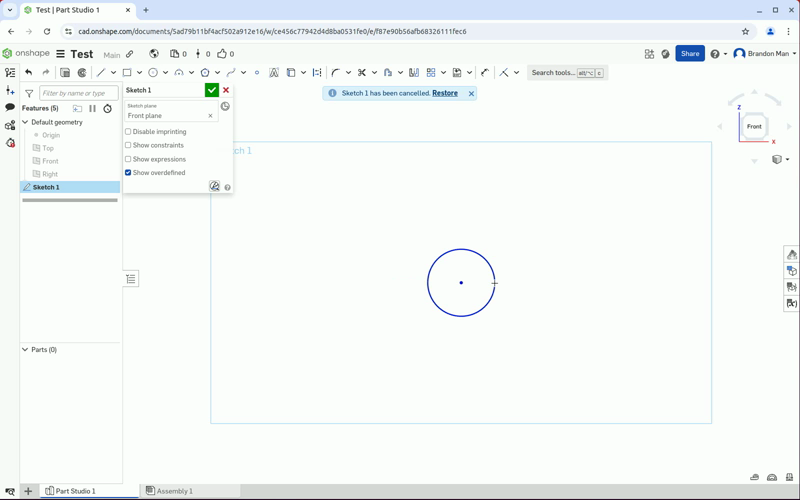
key_down(shift)
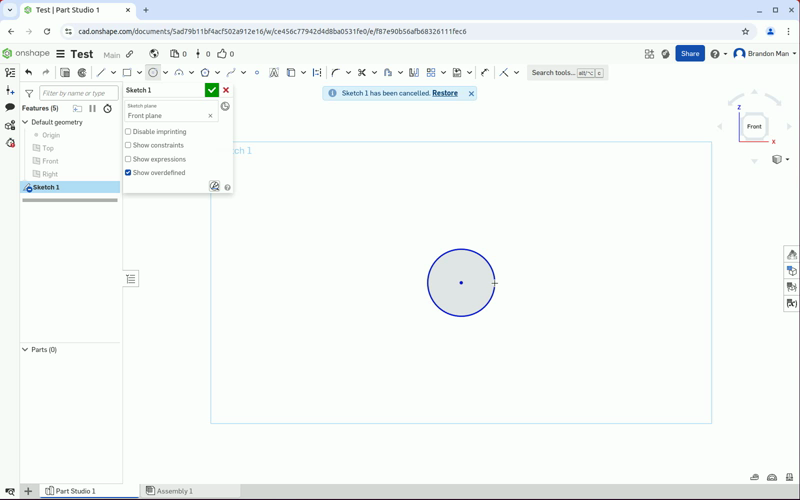
mouse_move(461, 282)
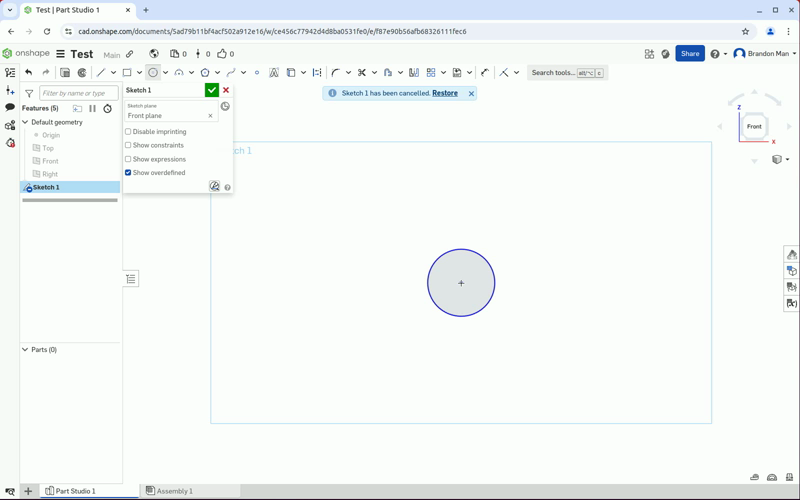
click(461, 282)
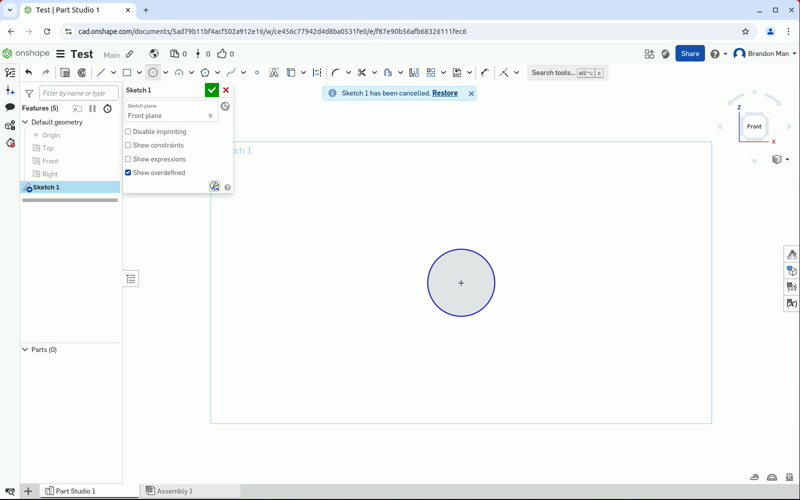
key_up(shift)
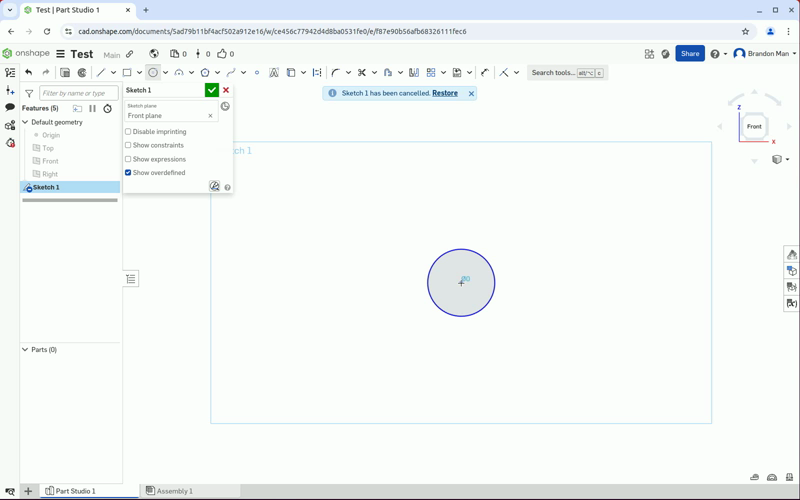
mouse_move(490, 282)
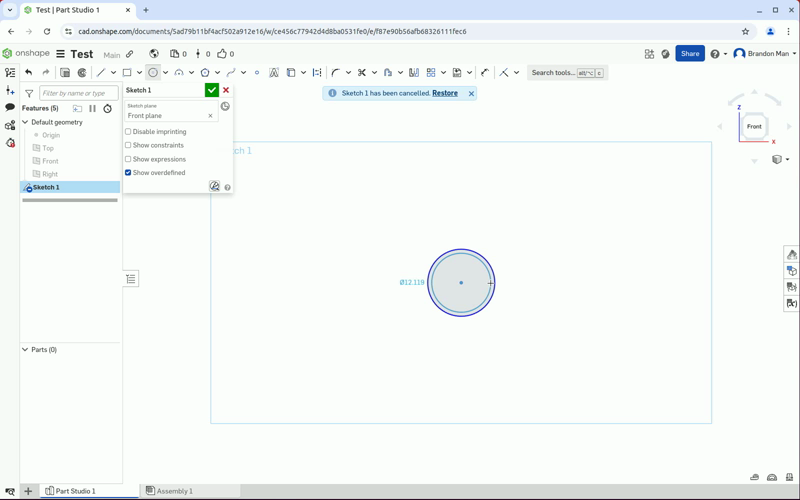
scroll(6)
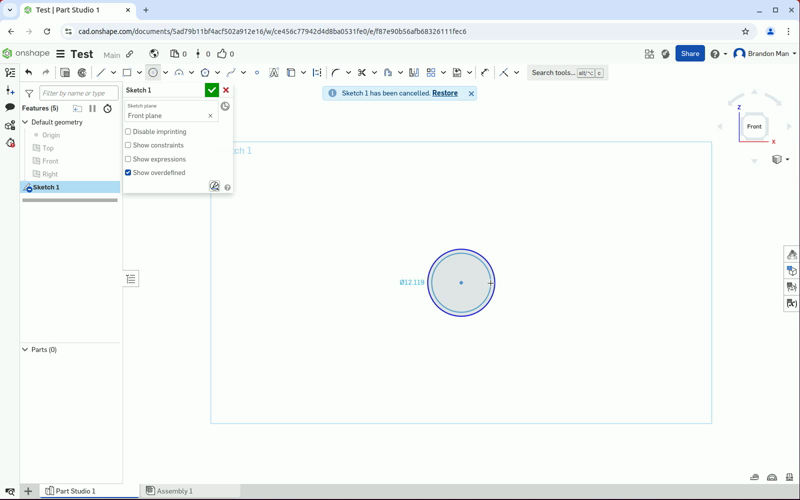
scroll(6)
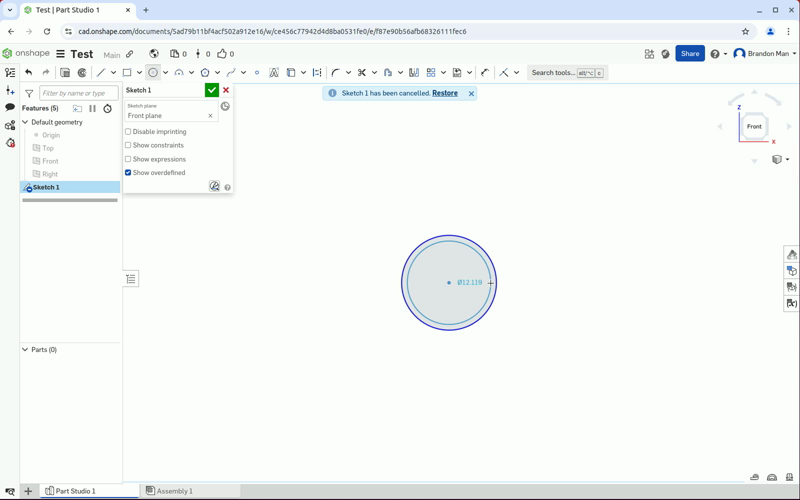
scroll(6)
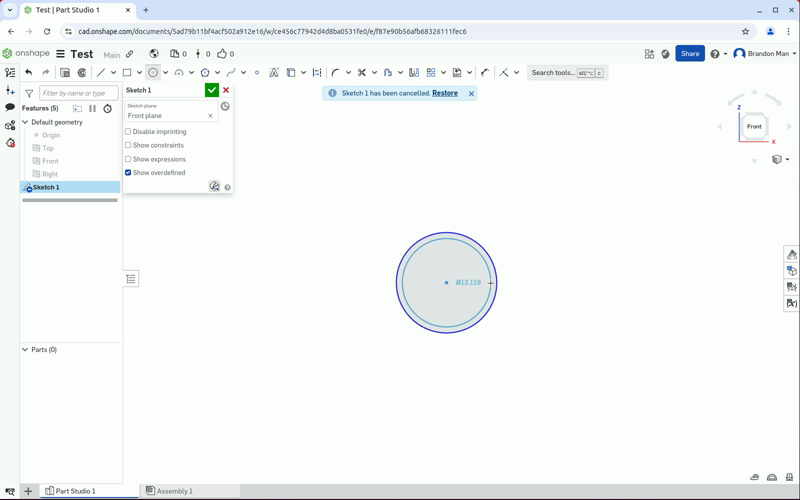
scroll(6)
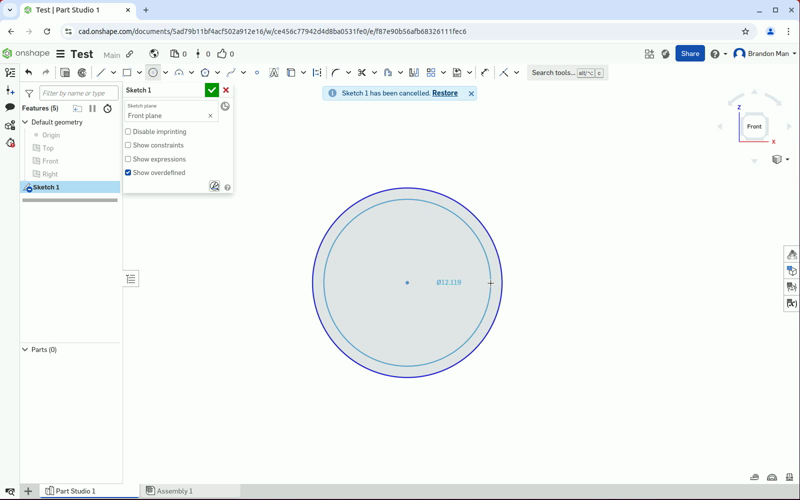
scroll(6)
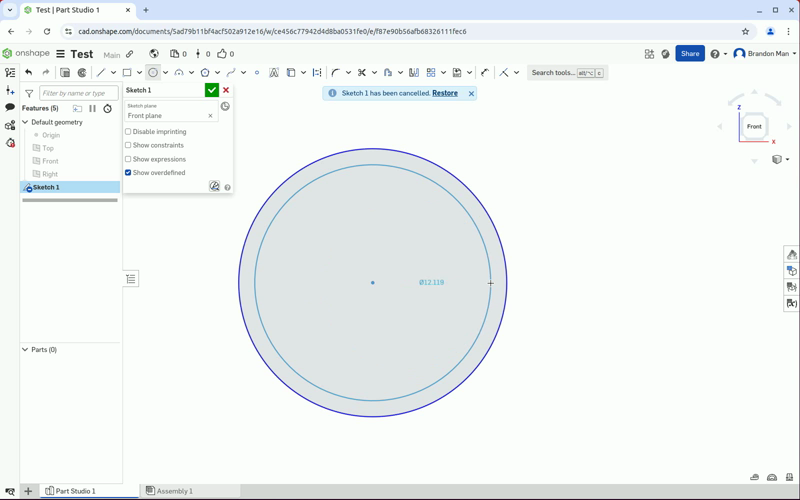
scroll(6)
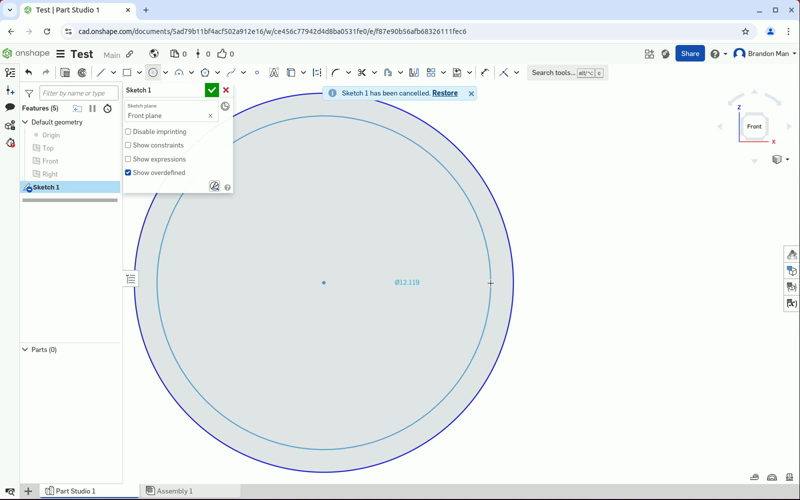
scroll(6)
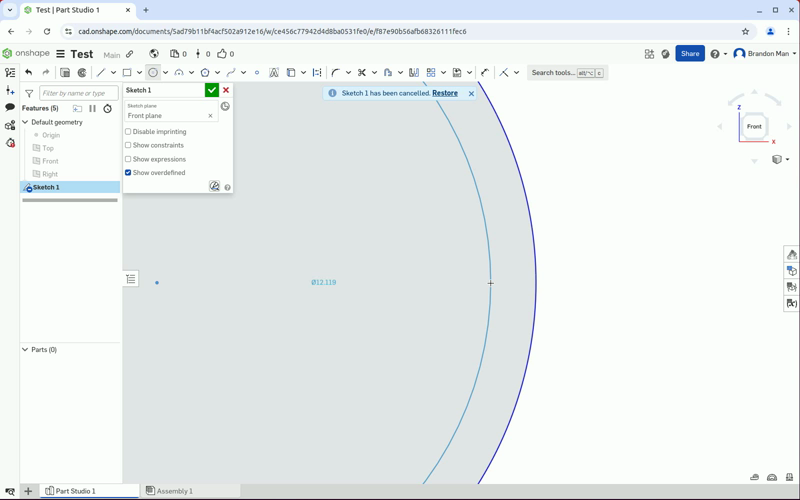
click(490, 282)
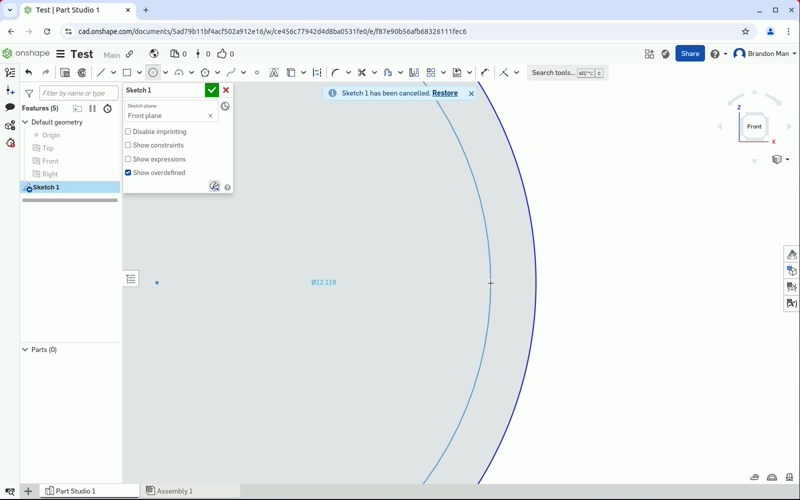
scroll(-6)
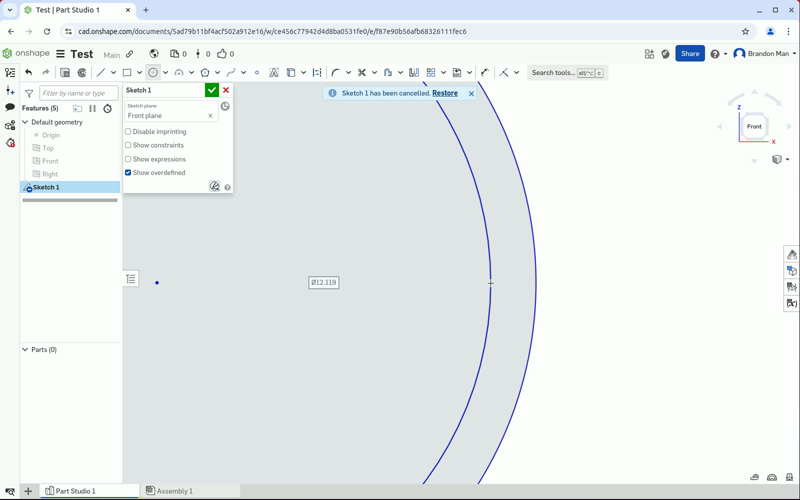
scroll(-6)
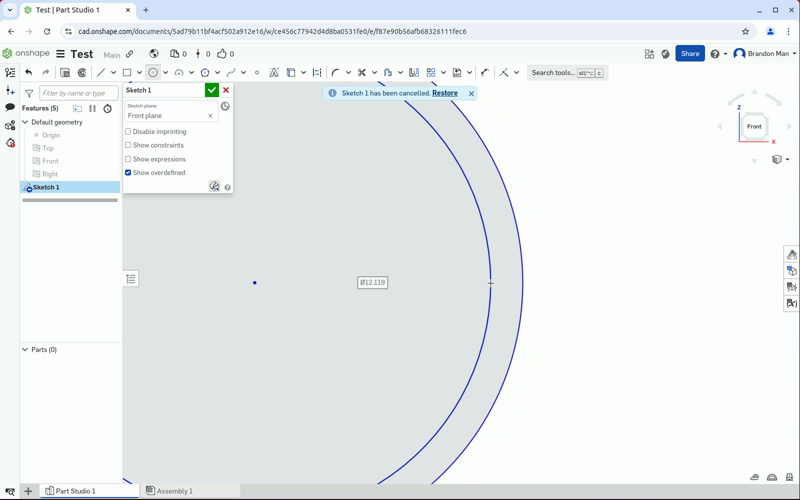
scroll(-6)
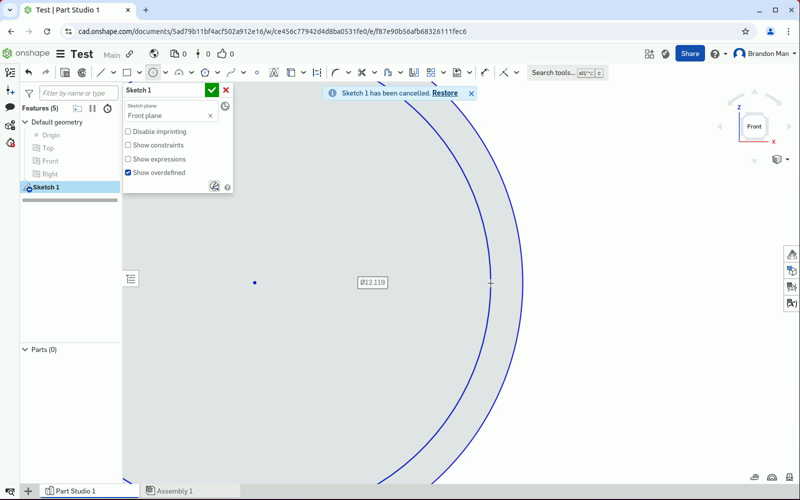
scroll(-6)
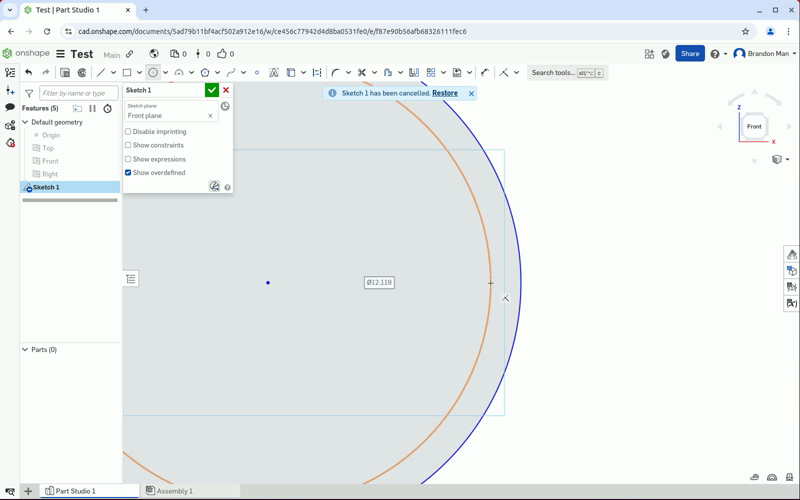
scroll(-6)
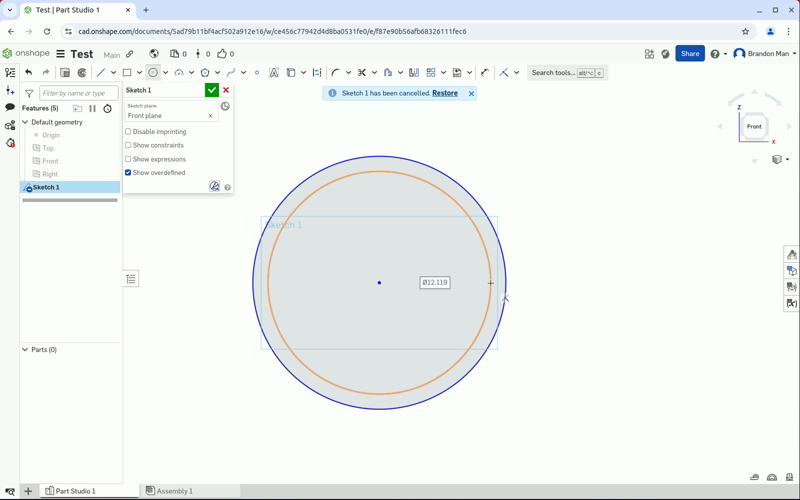
scroll(-6)
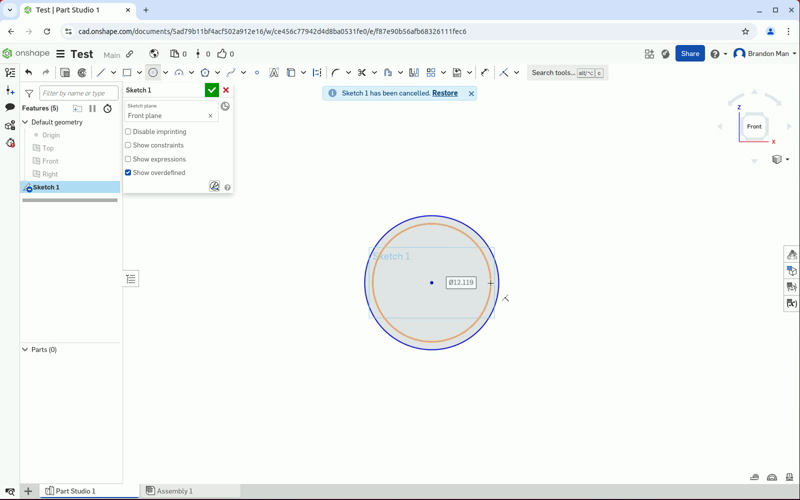
scroll(-6)
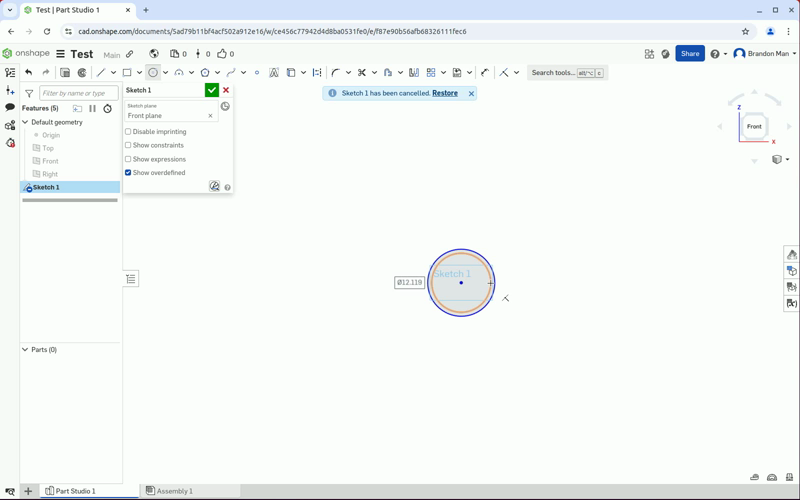
key(esc)
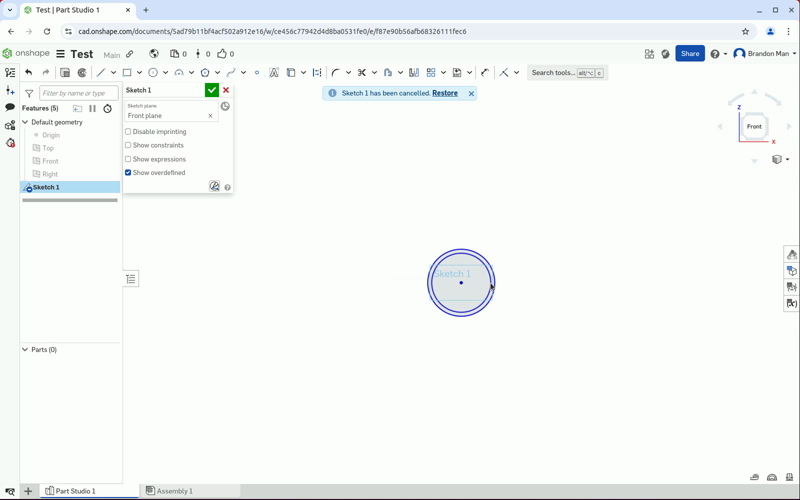
mouse_move(457, 253)
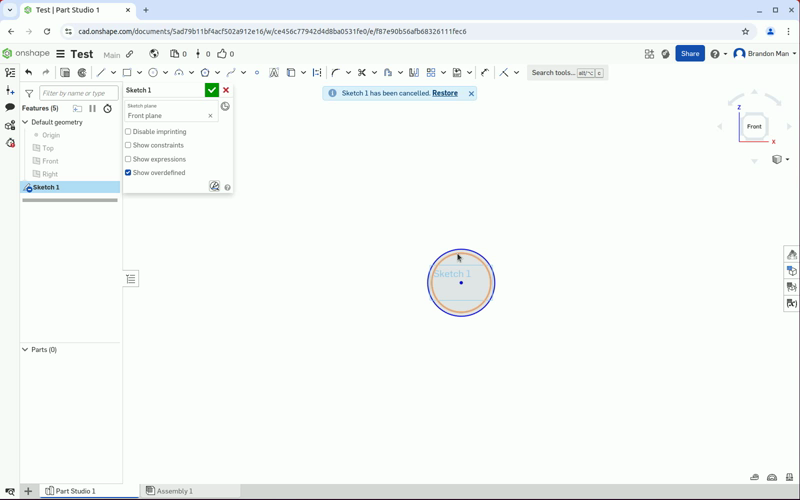
scroll(6)
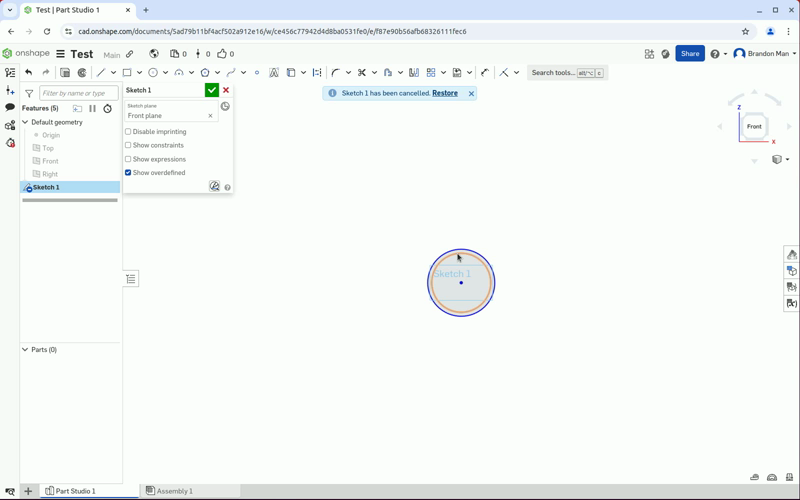
scroll(6)
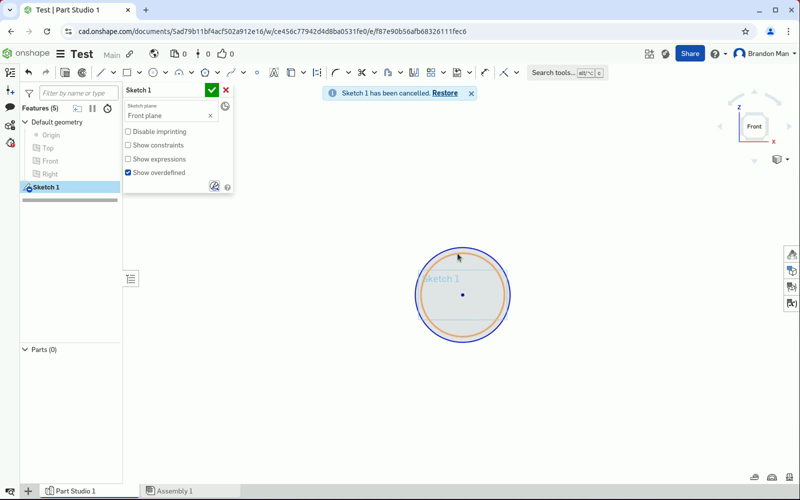
scroll(6)
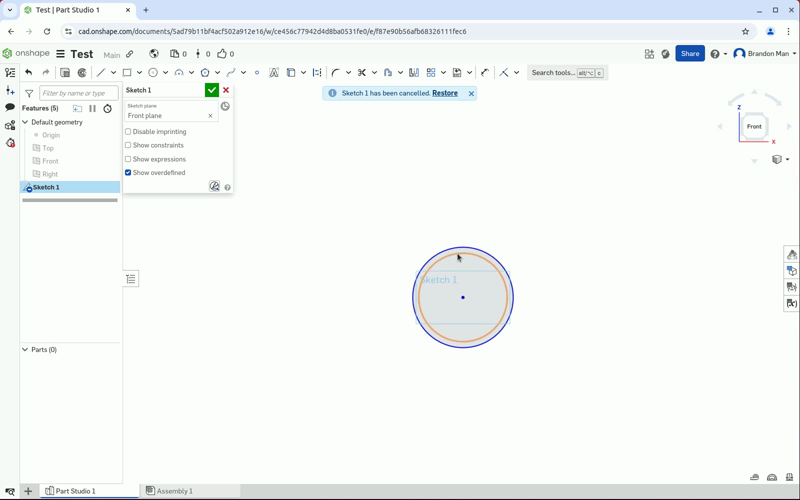
scroll(6)
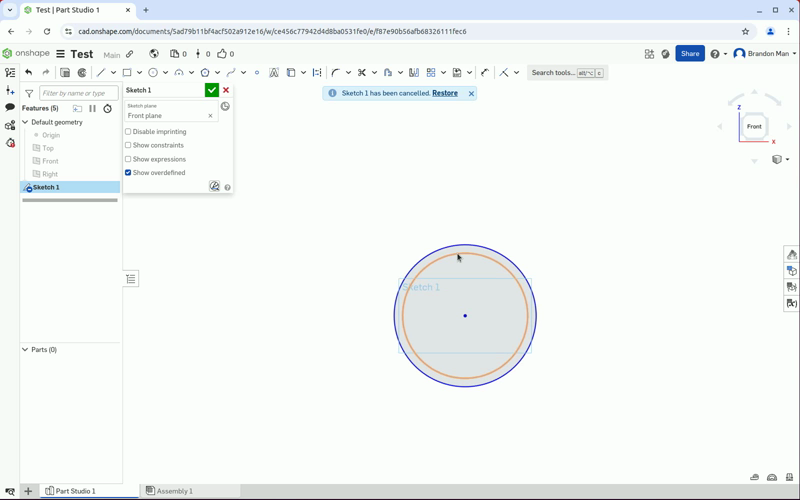
scroll(6)
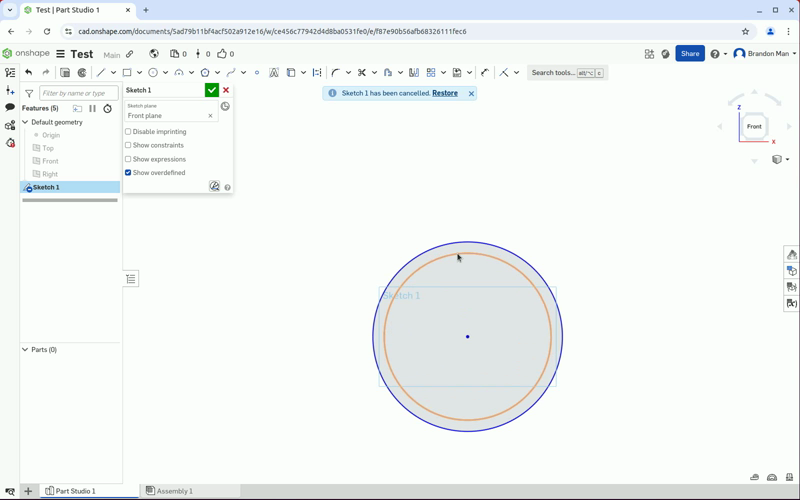
scroll(6)
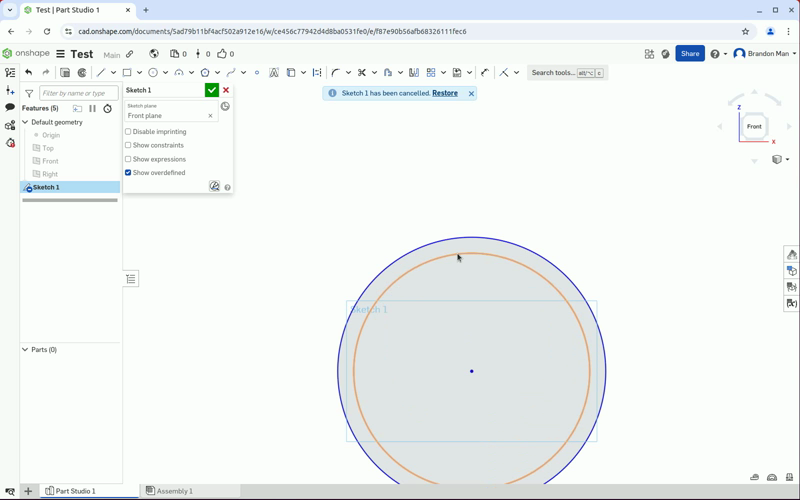
scroll(6)
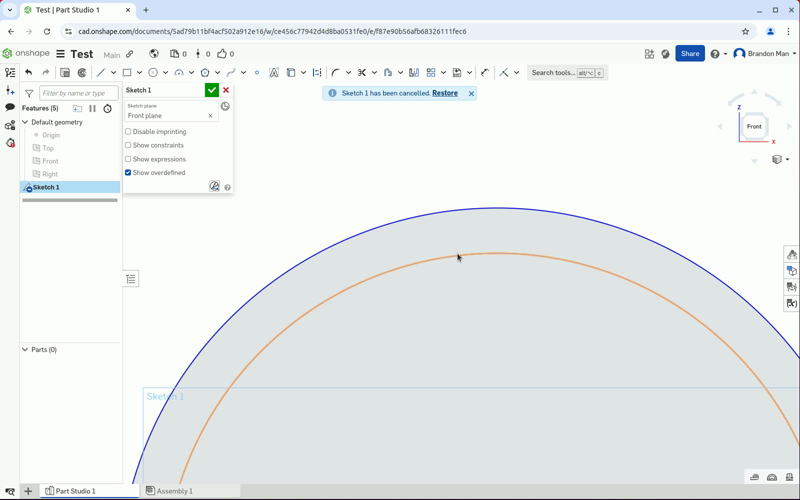
click(457, 253)
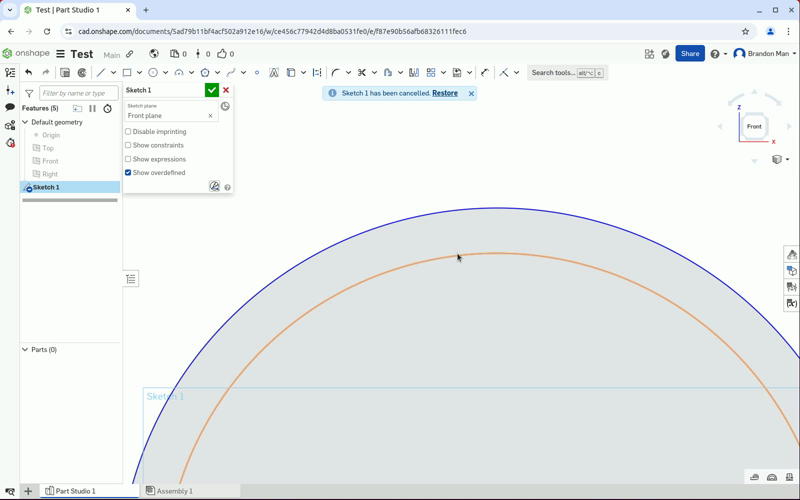
scroll(-6)
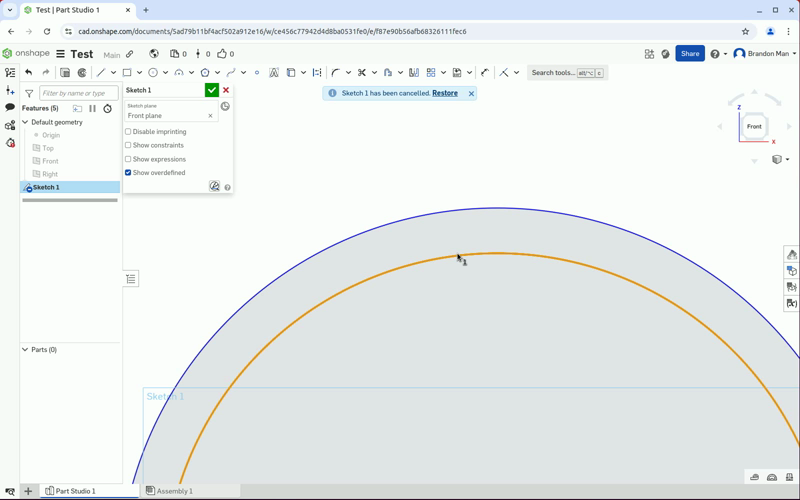
scroll(-6)
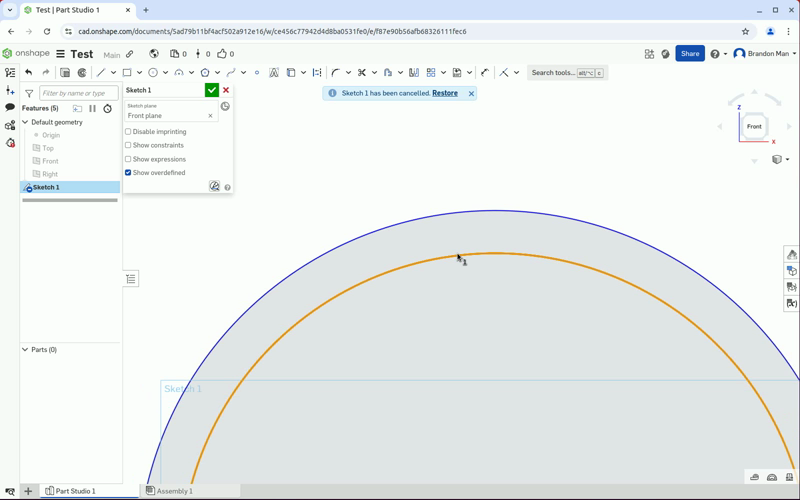
scroll(-6)
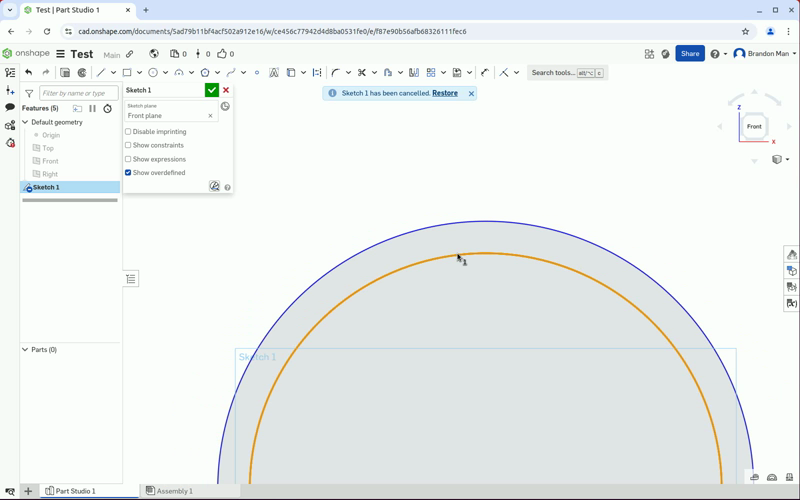
scroll(-6)
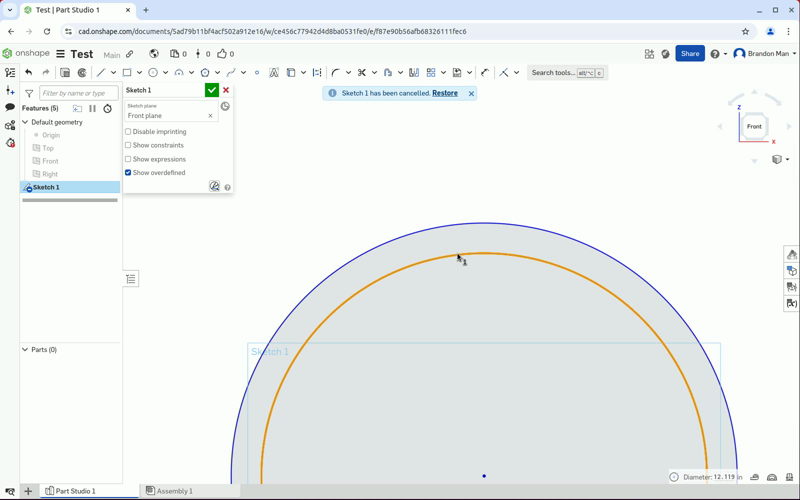
scroll(-6)
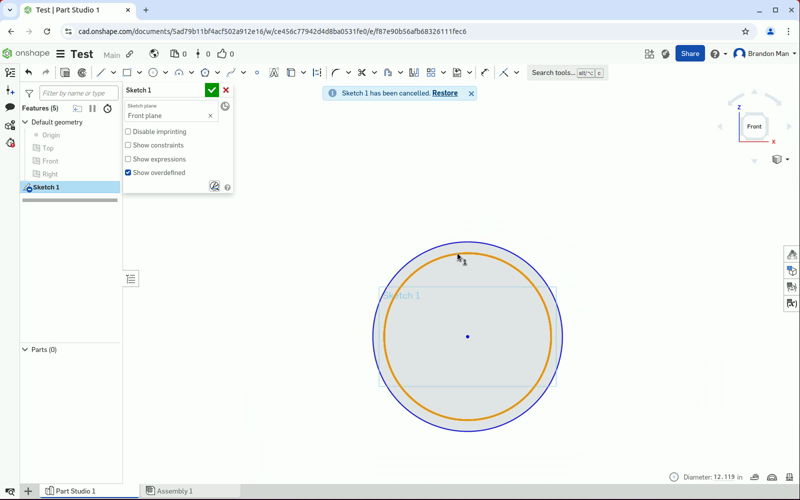
scroll(-6)
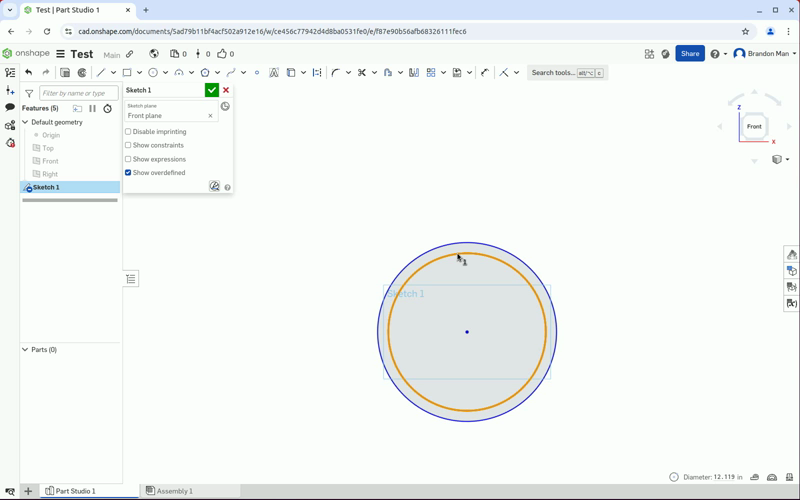
scroll(-6)
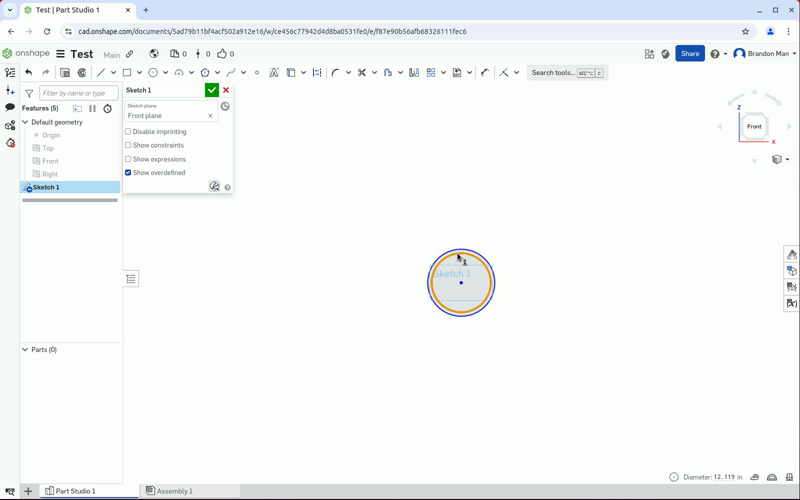
mouse_move(73, 352)
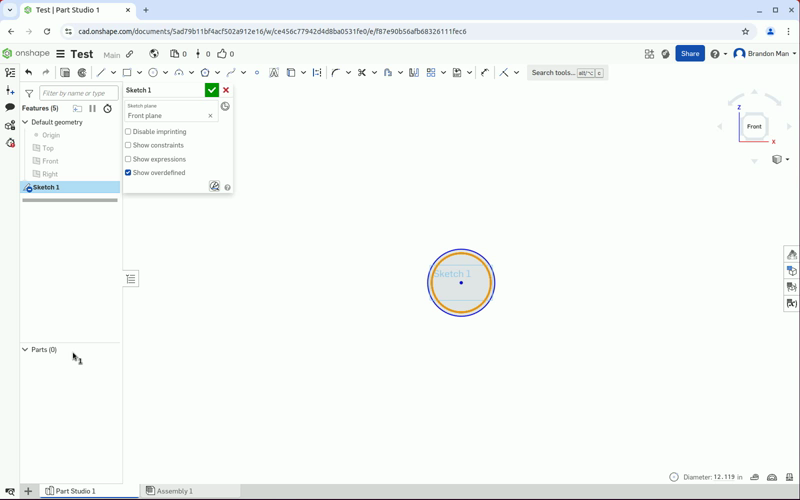
key(shift+y)
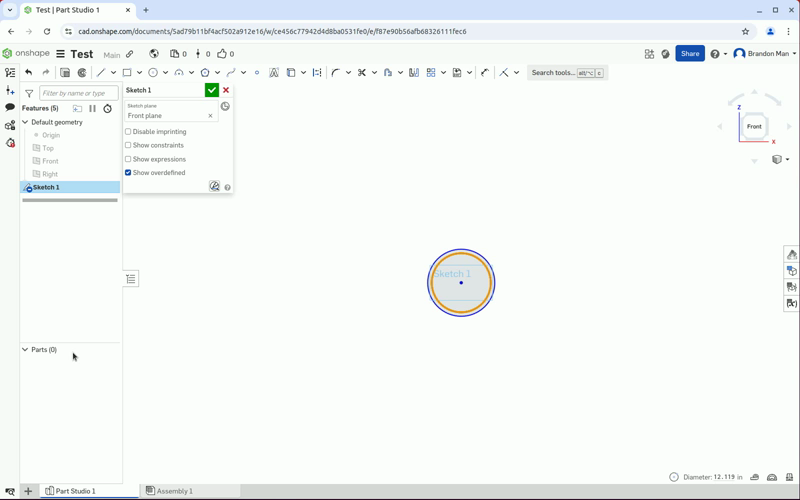
key(shift+e)
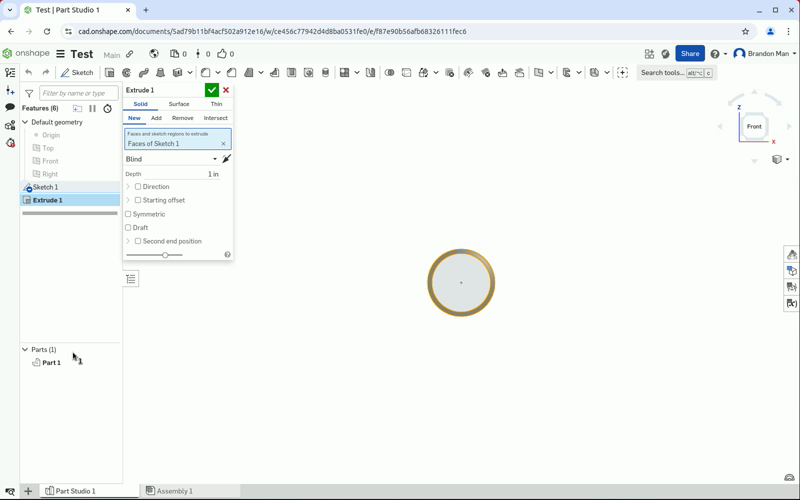
mouse_move(143, 106)
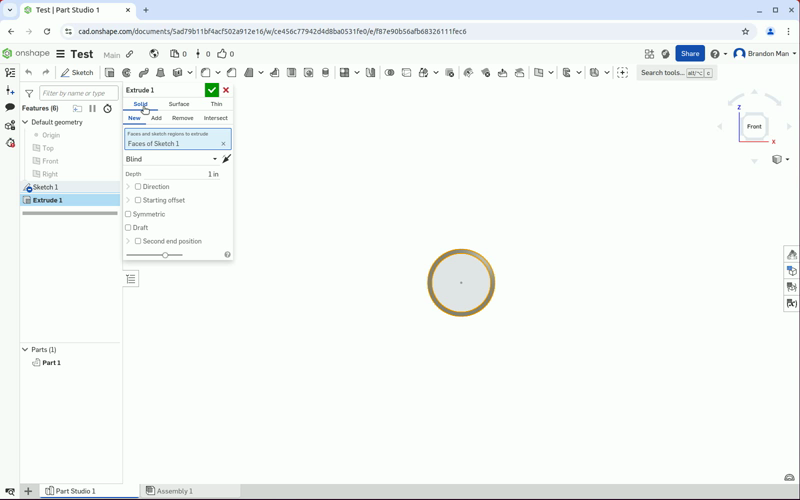
click(143, 106)
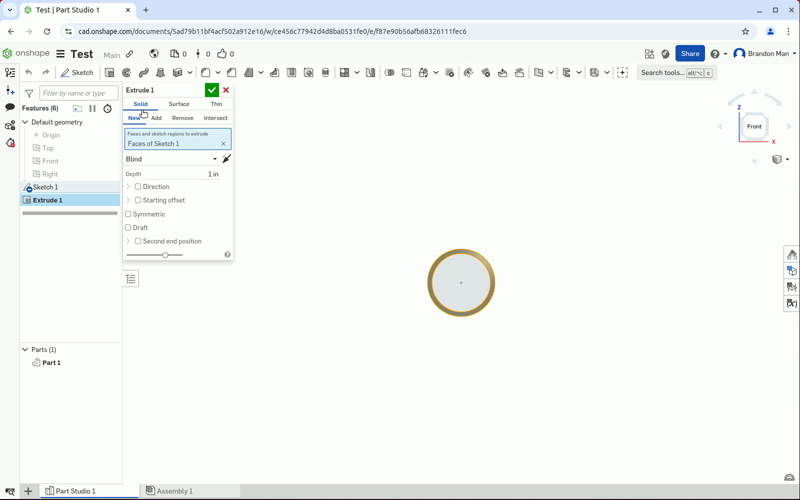
mouse_move(137, 120)
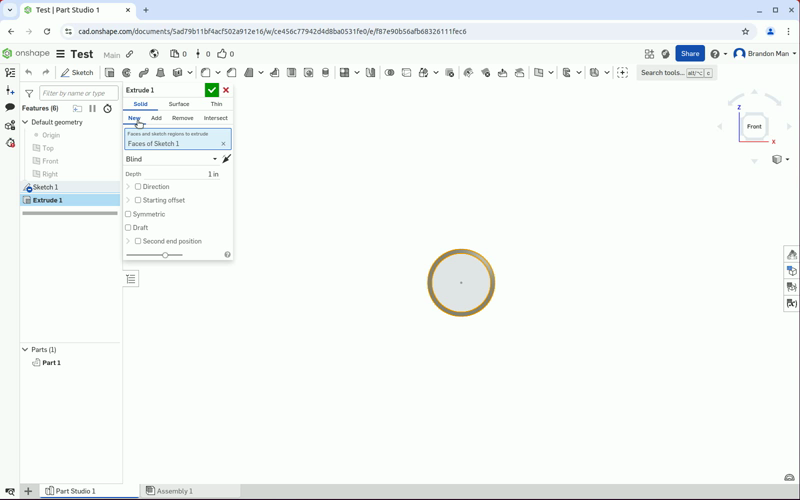
click(137, 120)
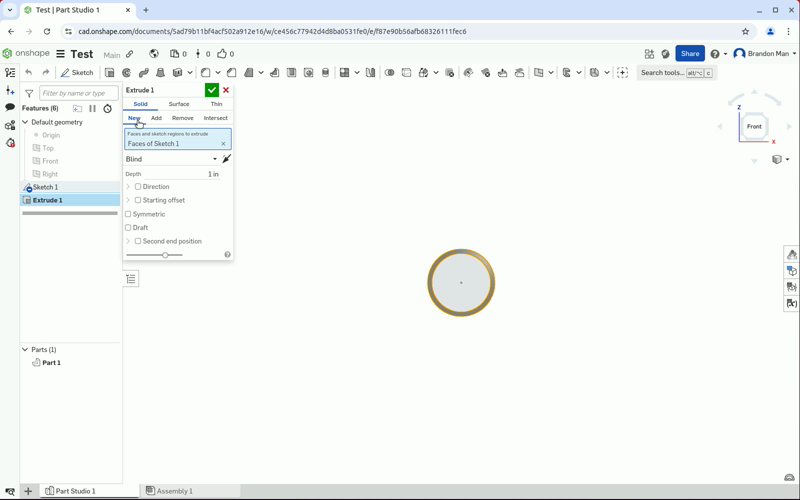
key(tab, 4)
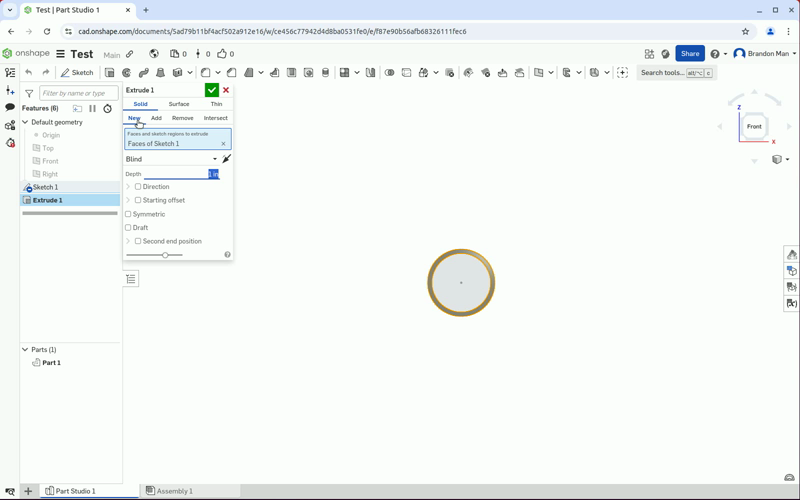
text(14.202)
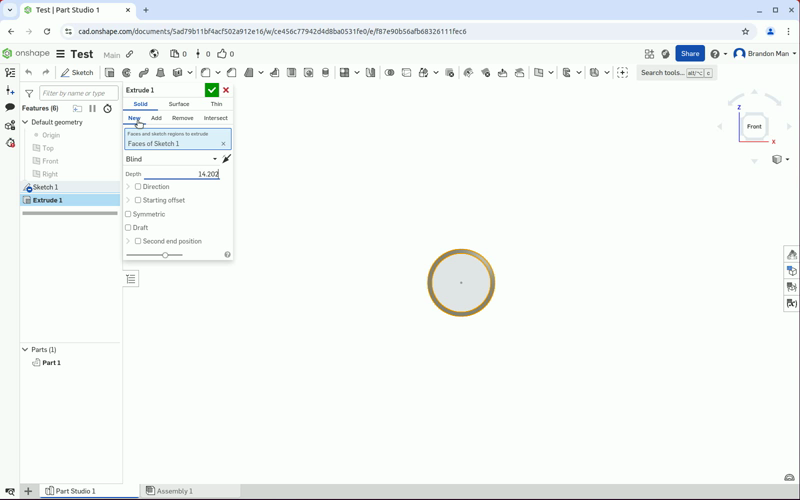
key(enter)
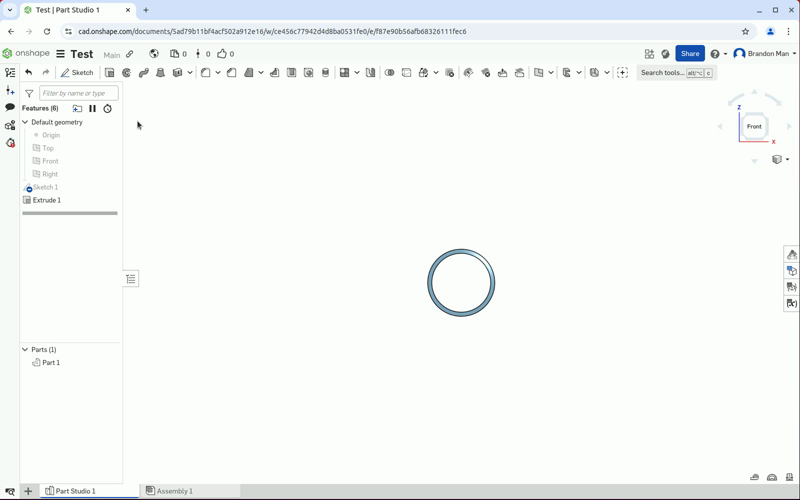
key(shift+h)
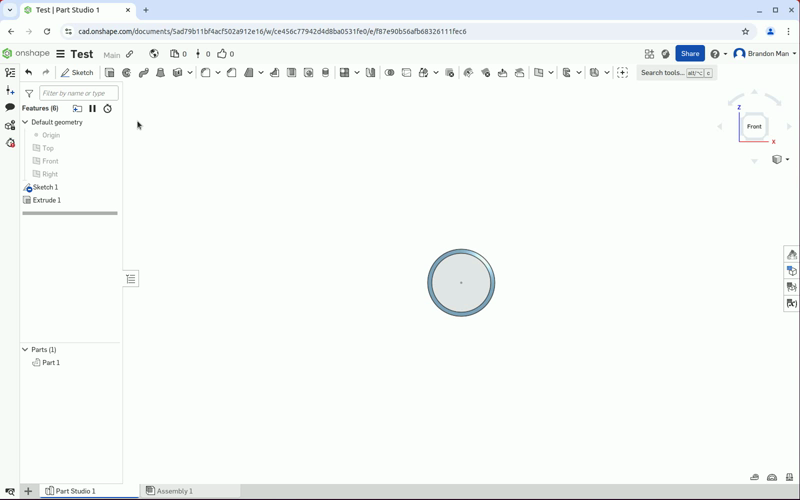
key(shift+h)
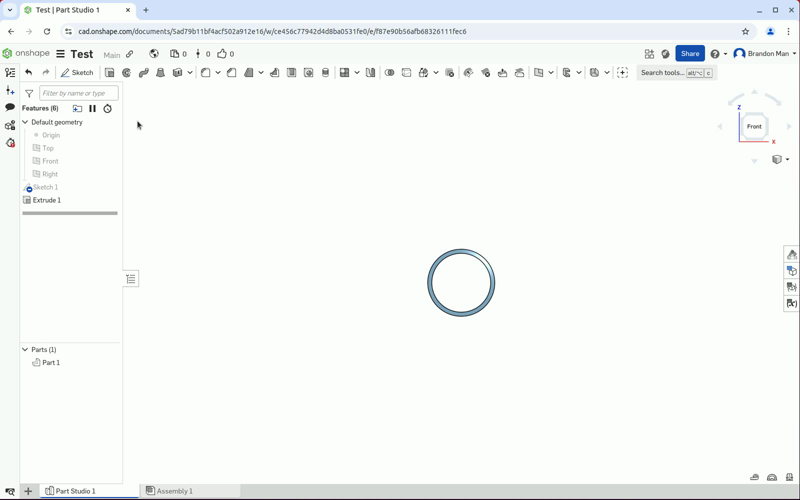
mouse_move(73, 189)
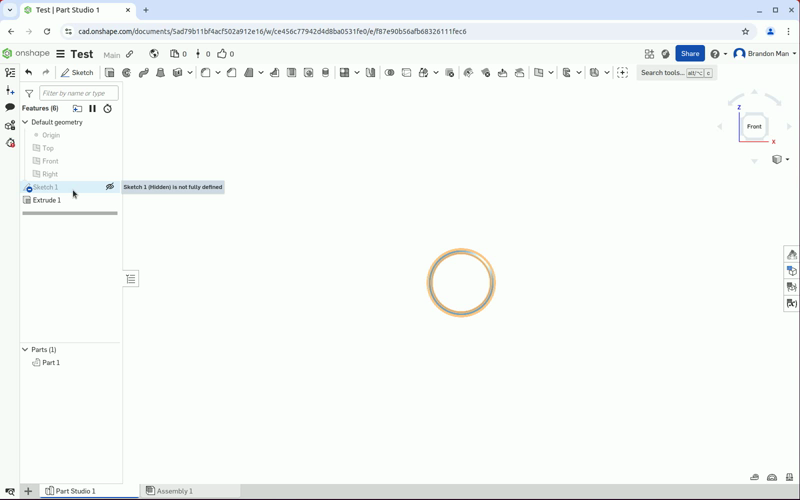
click(73, 189)
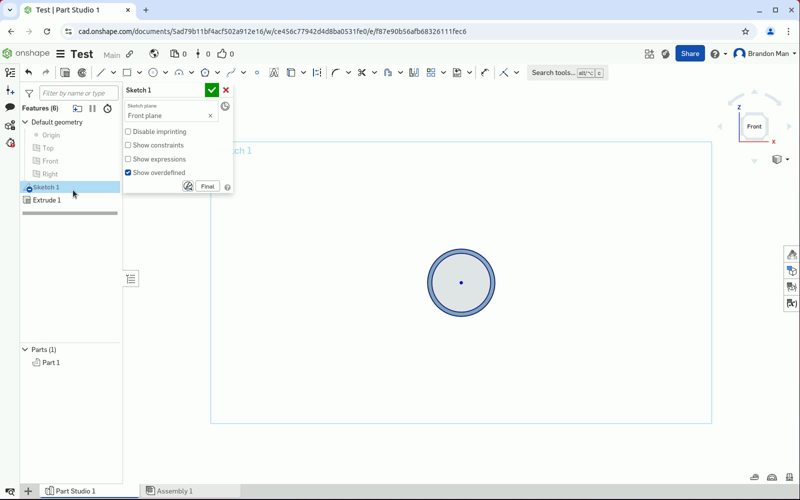
mouse_move(229, 92)
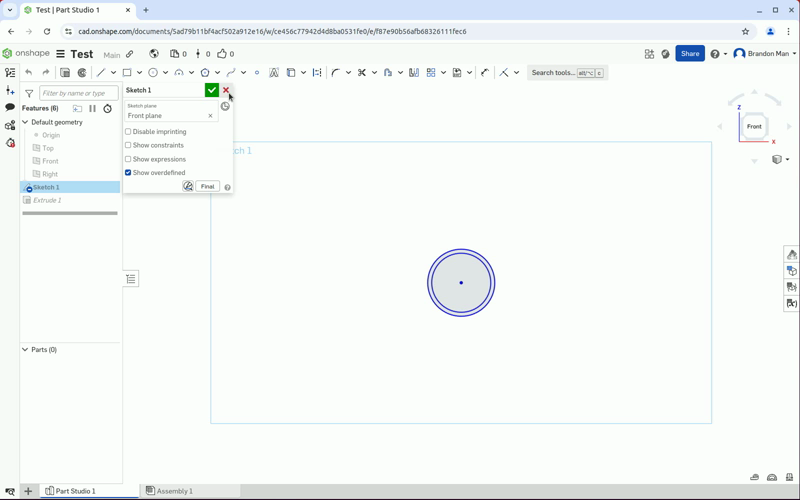
click(229, 92)
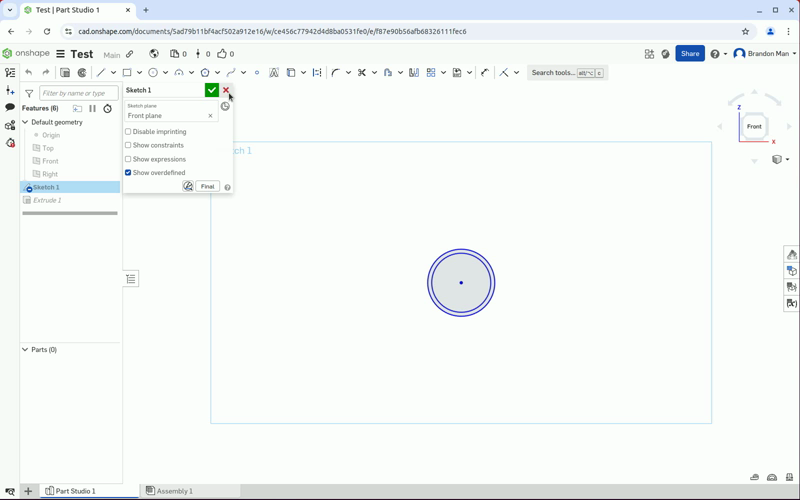
key(shift+s)
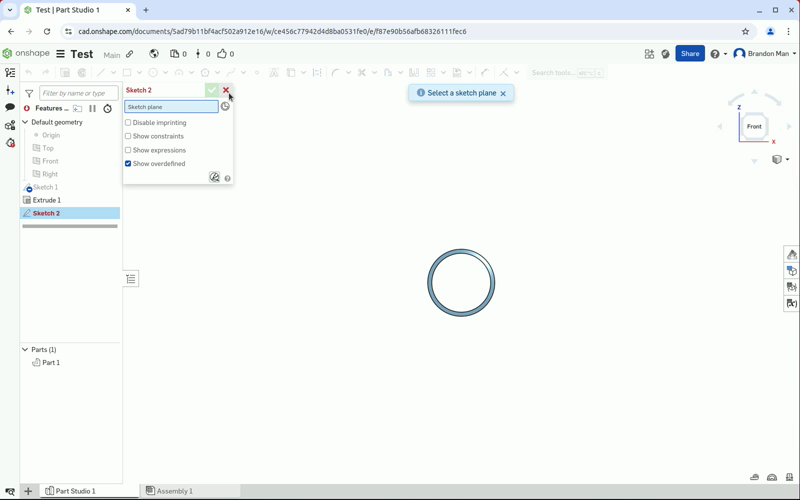
mouse_move(73, 163)
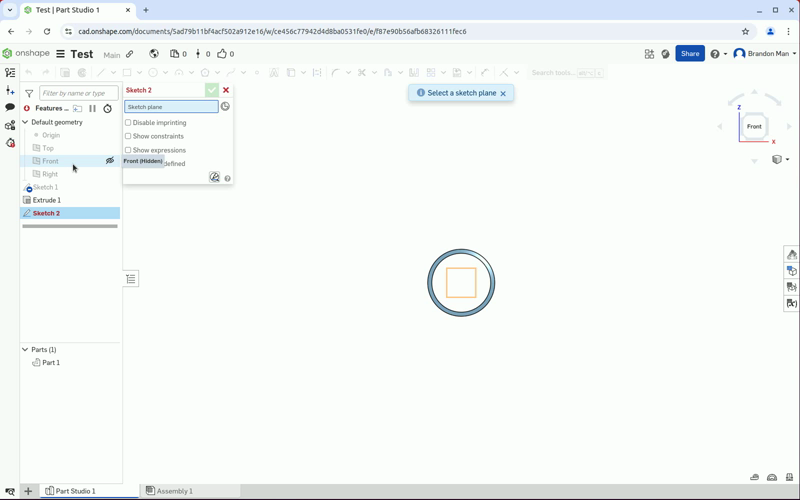
click(73, 163)
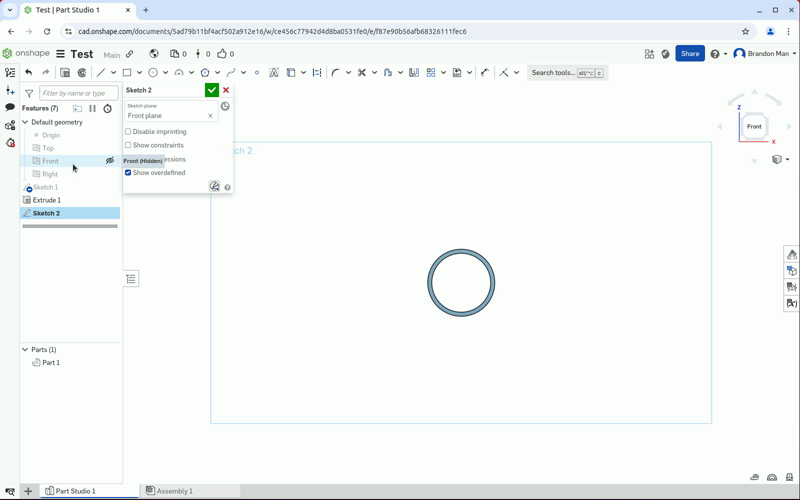
mouse_move(73, 352)
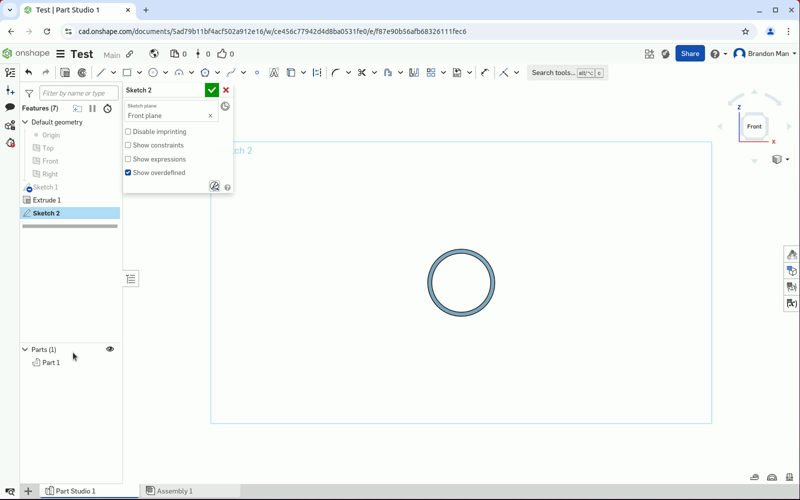
key(y)
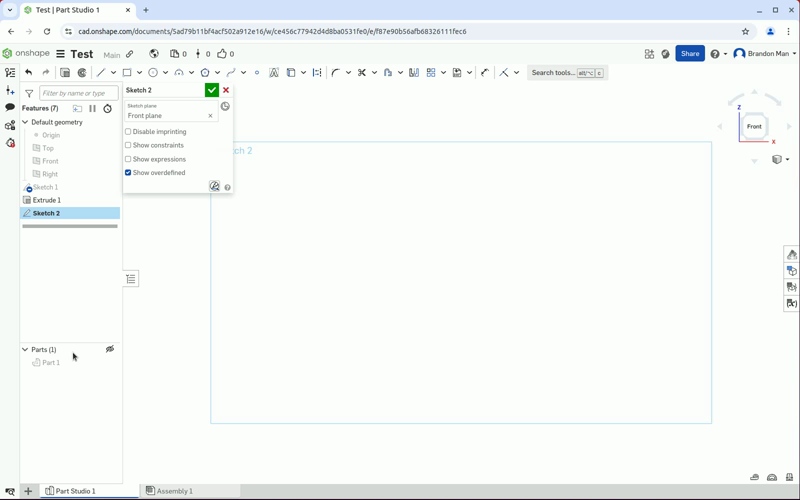
key(c)
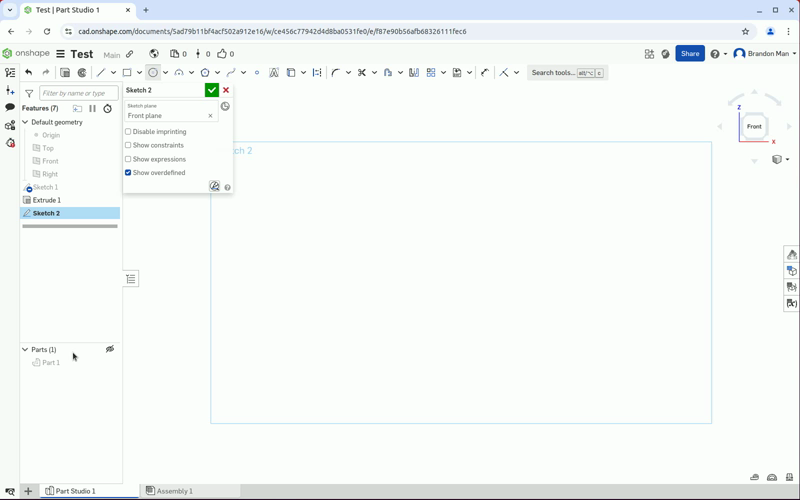
key_down(shift)
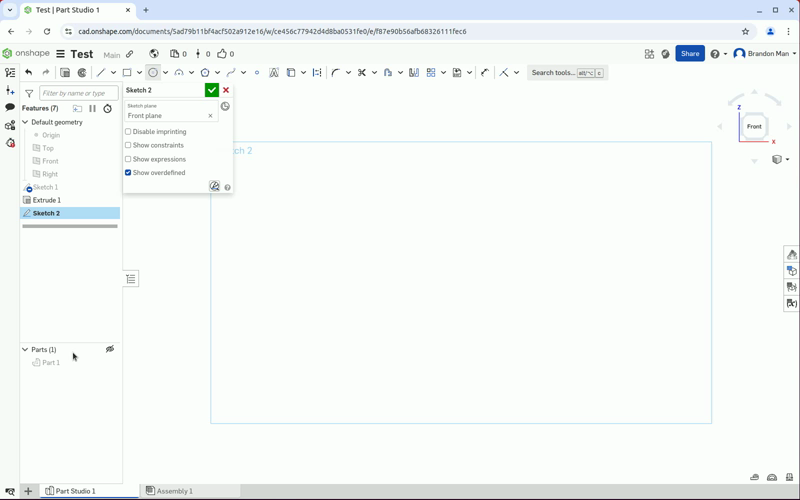
mouse_move(461, 282)
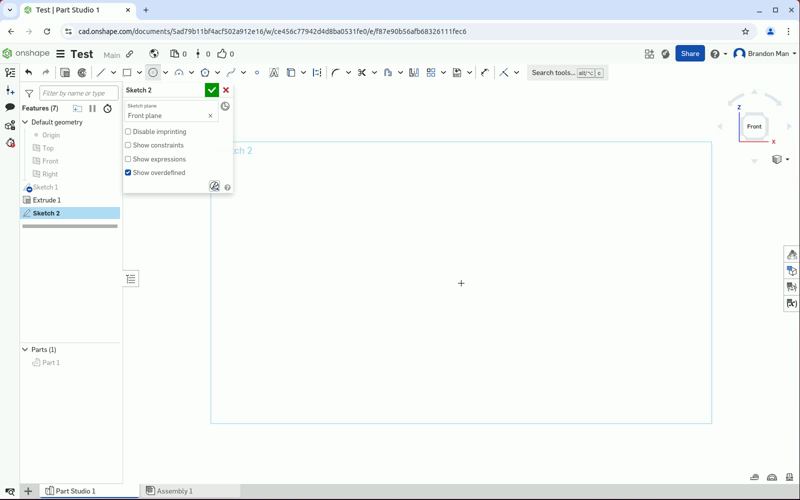
click(461, 282)
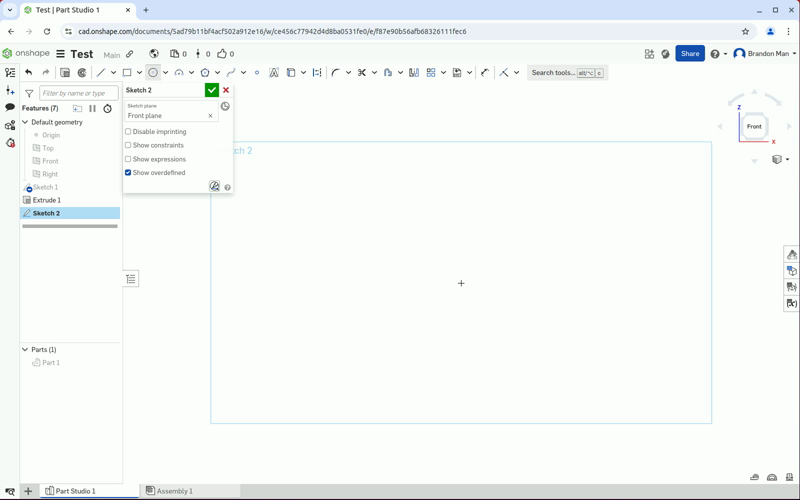
key_up(shift)
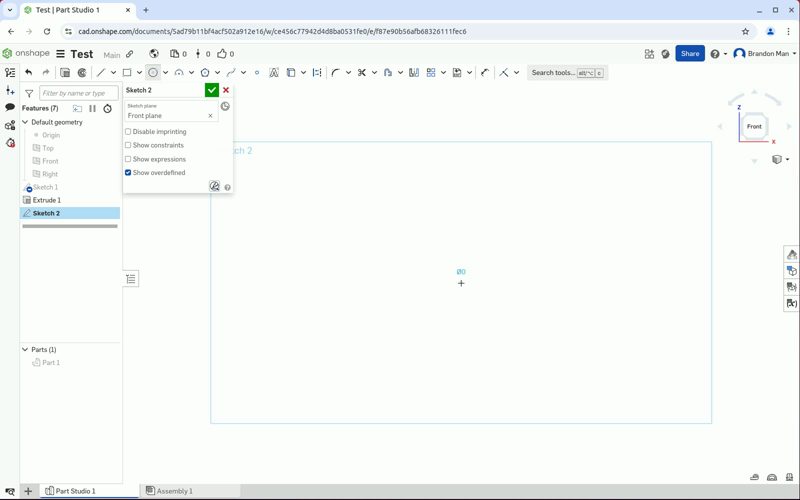
mouse_move(556, 282)
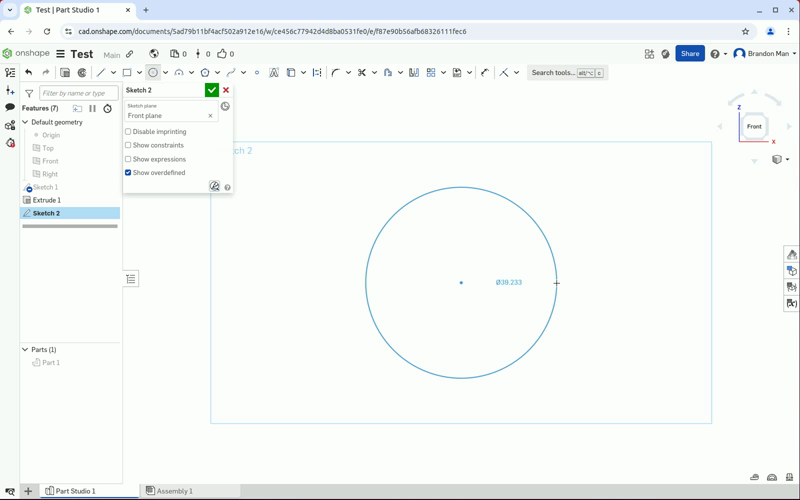
click(556, 282)
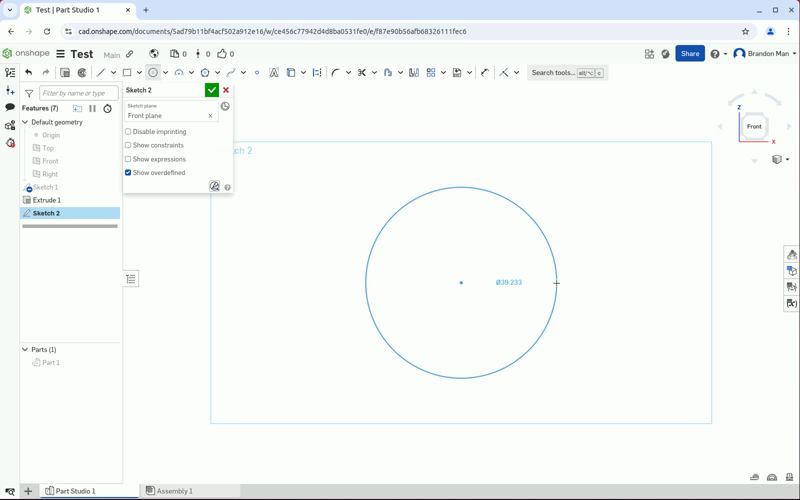
key(esc)
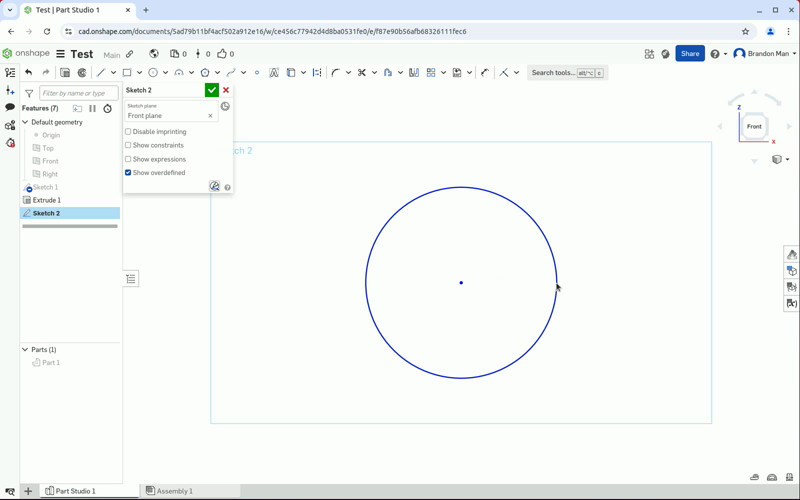
key(c)
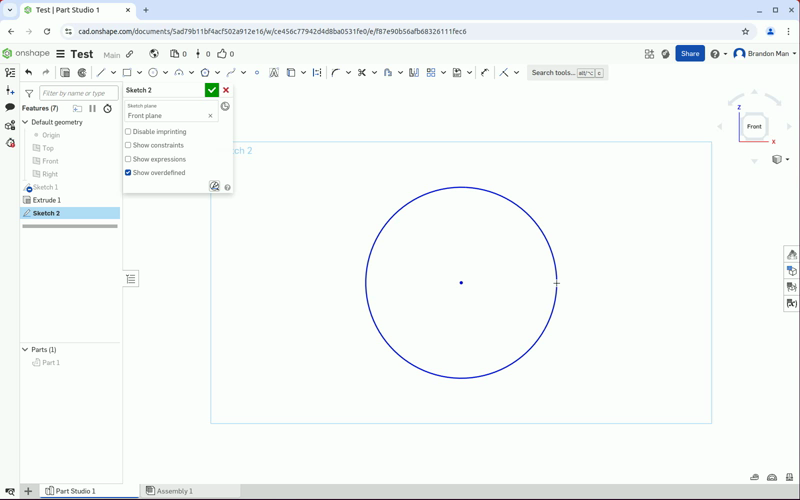
key_down(shift)
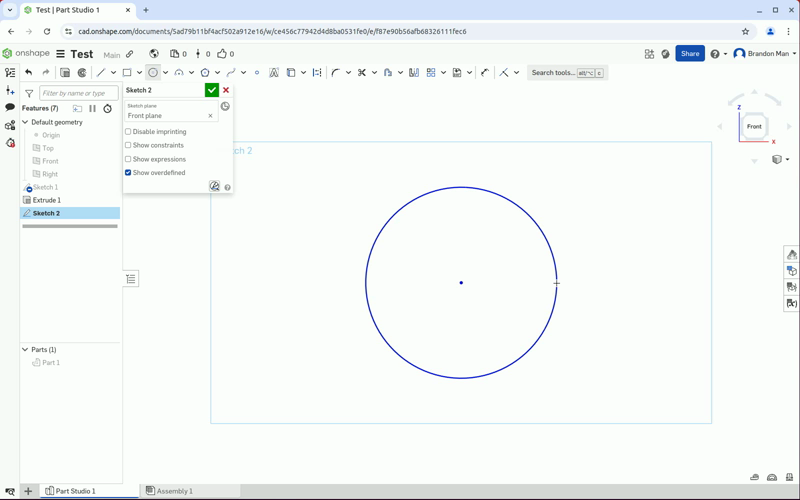
mouse_move(461, 282)
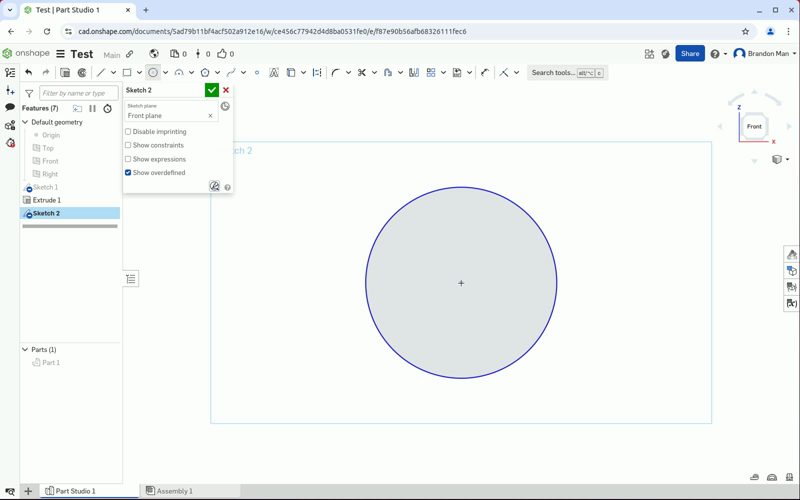
click(461, 282)
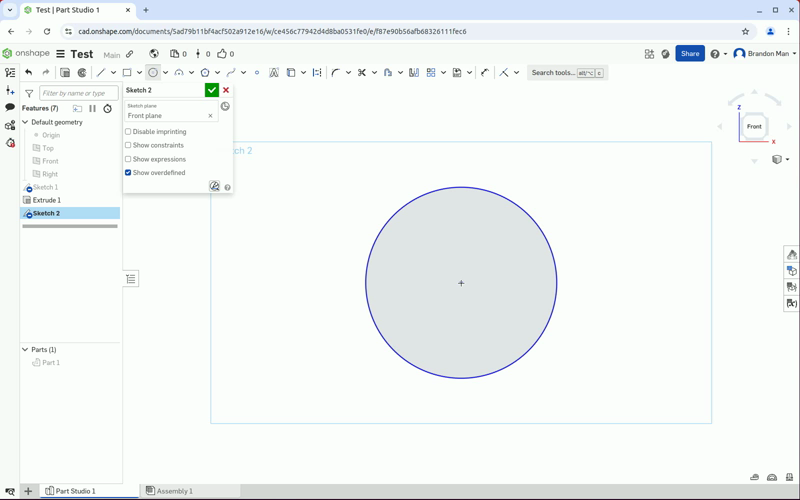
key_up(shift)
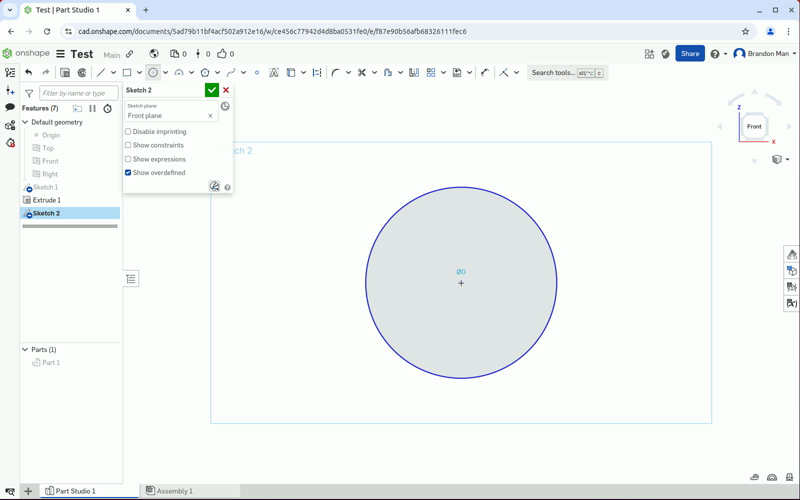
mouse_move(552, 282)
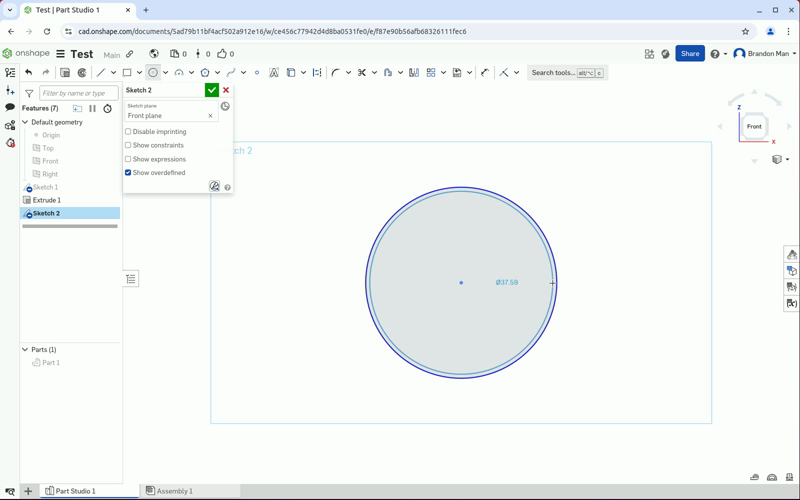
scroll(6)
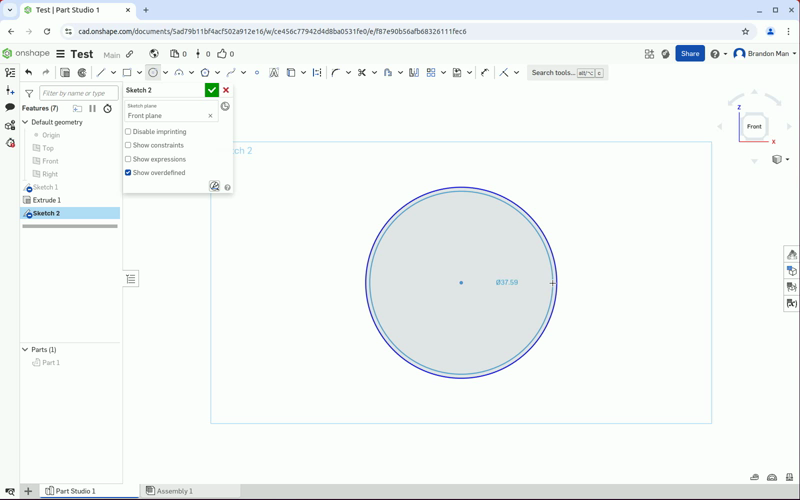
scroll(6)
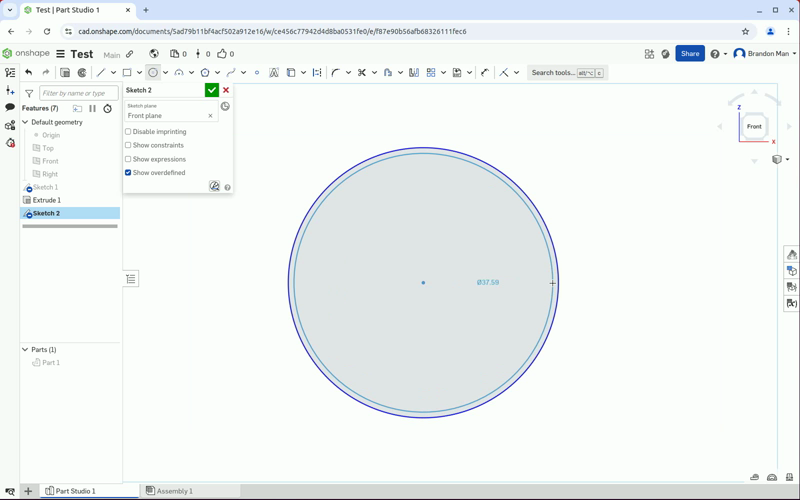
scroll(6)
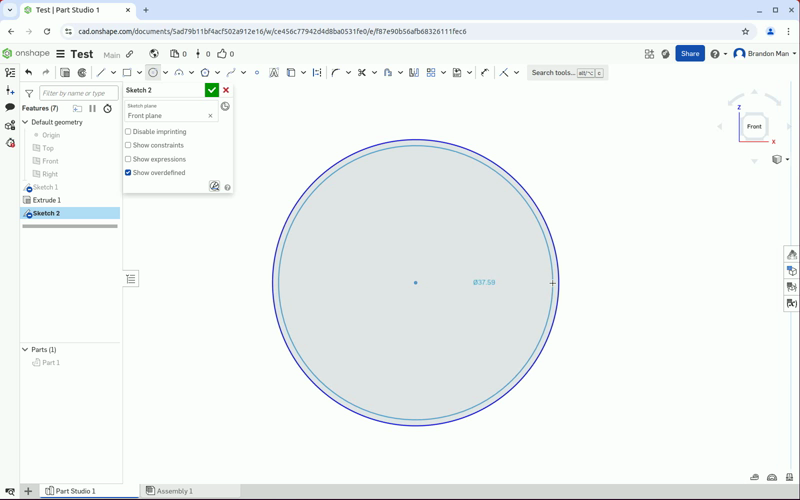
scroll(6)
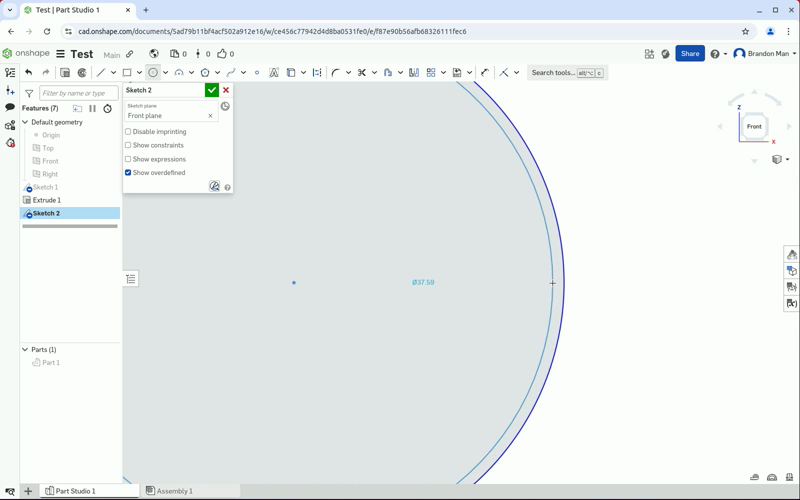
scroll(6)
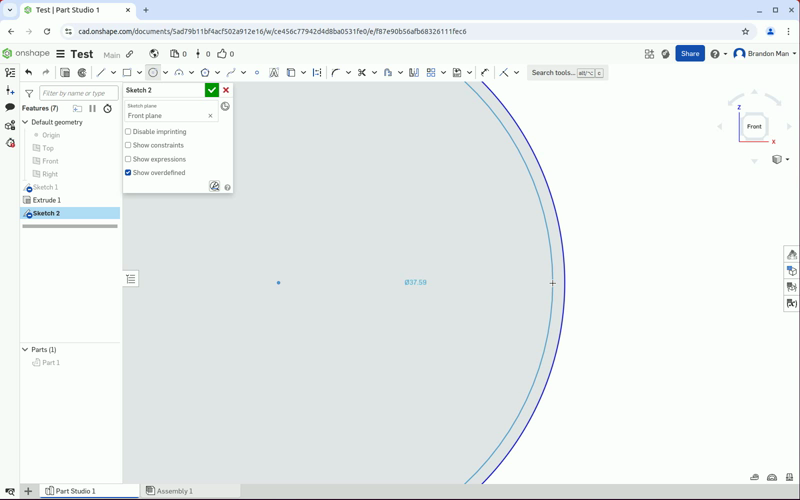
scroll(6)
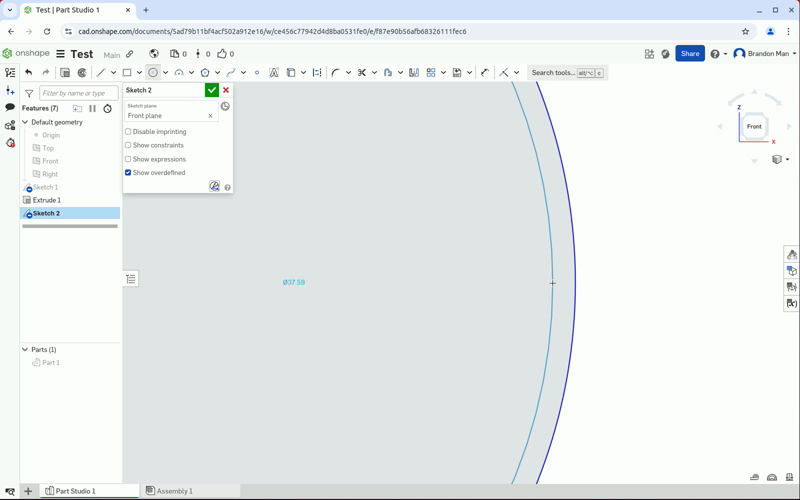
scroll(6)
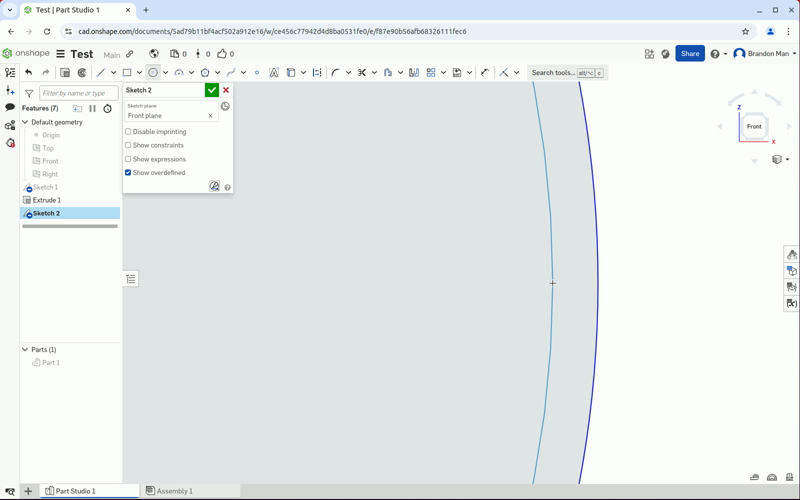
click(552, 282)
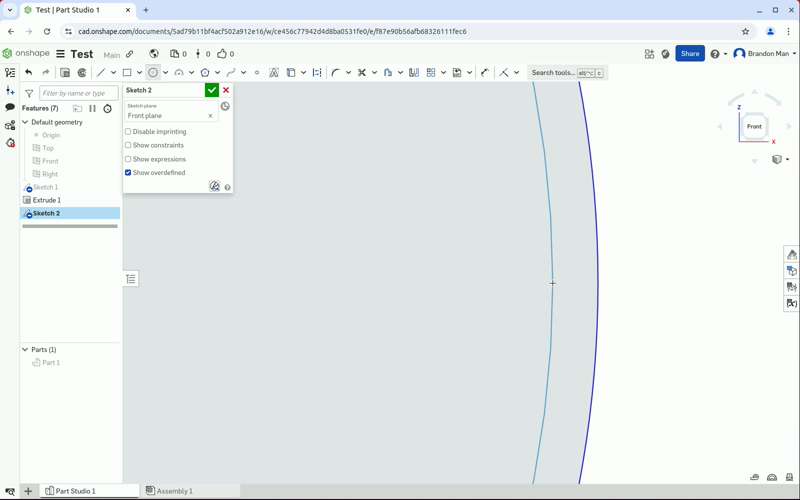
scroll(-6)
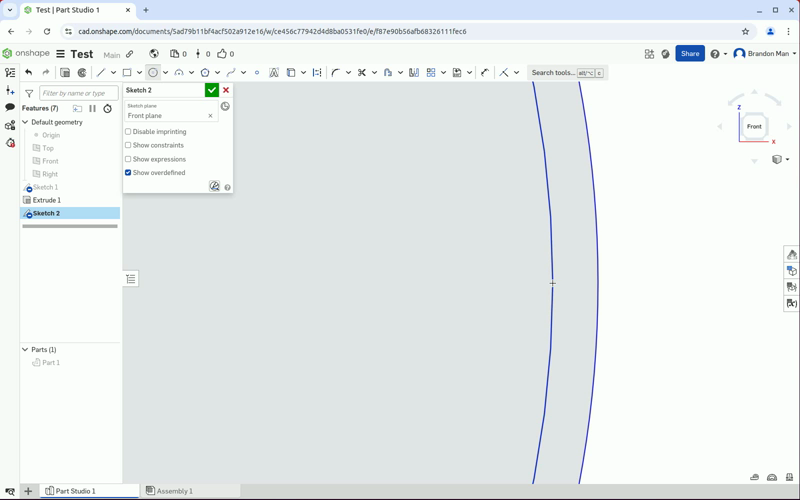
scroll(-6)
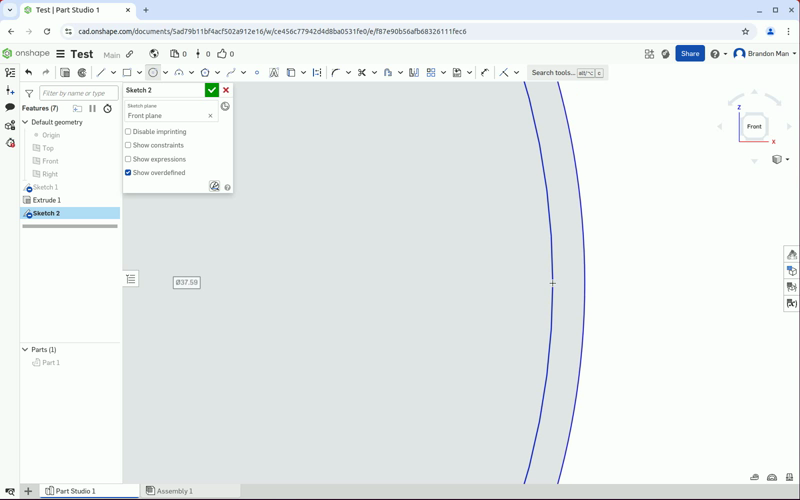
scroll(-6)
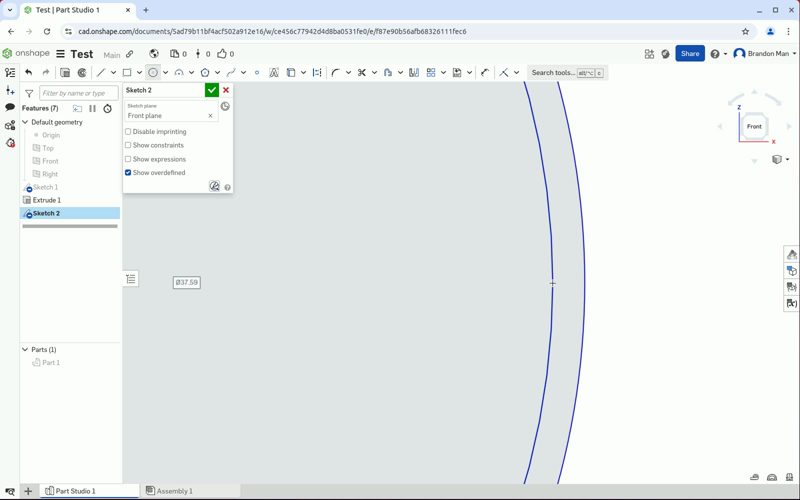
scroll(-6)
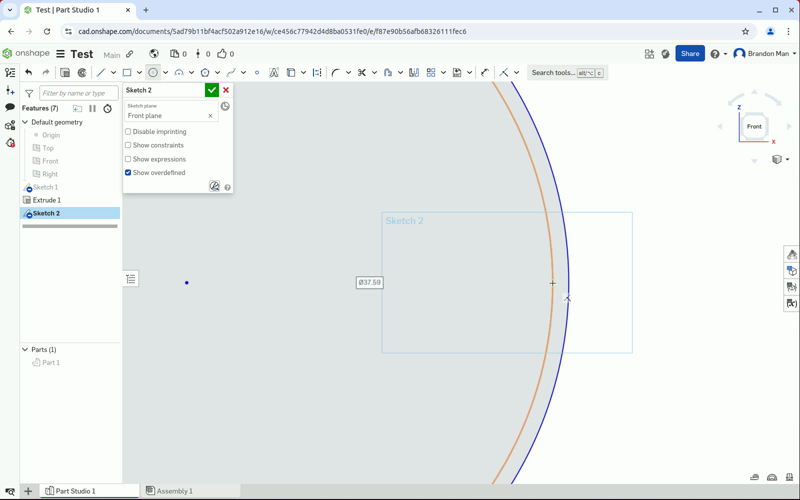
scroll(-6)
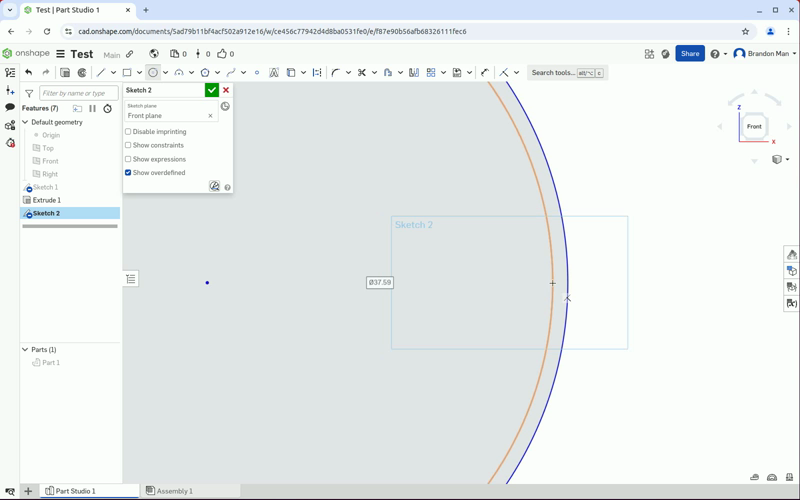
scroll(-6)
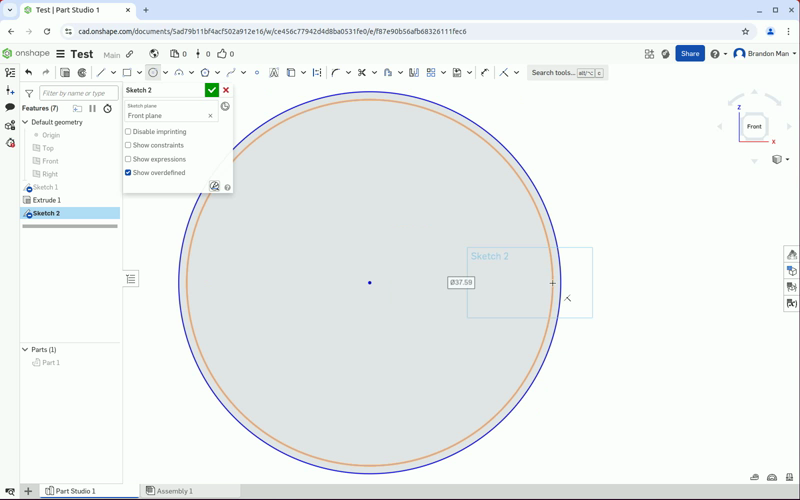
scroll(-6)
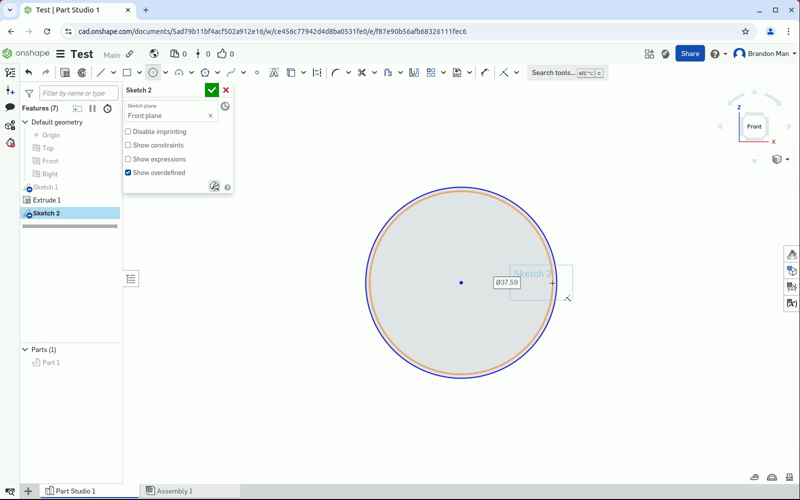
key(esc)
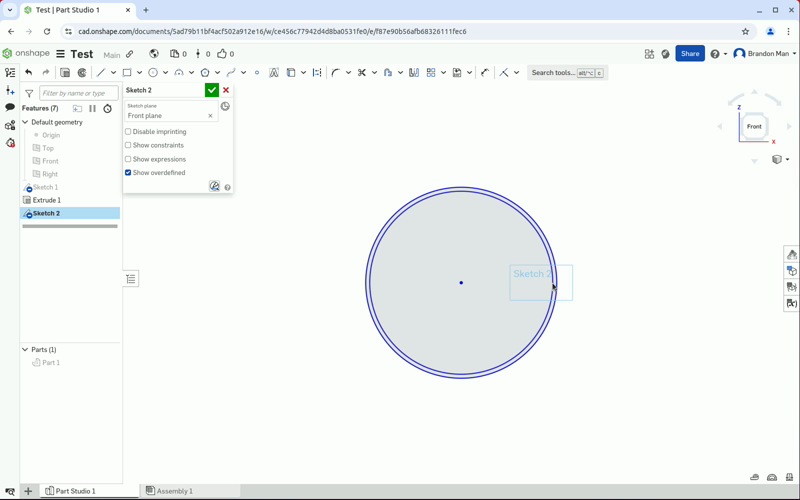
mouse_move(535, 339)
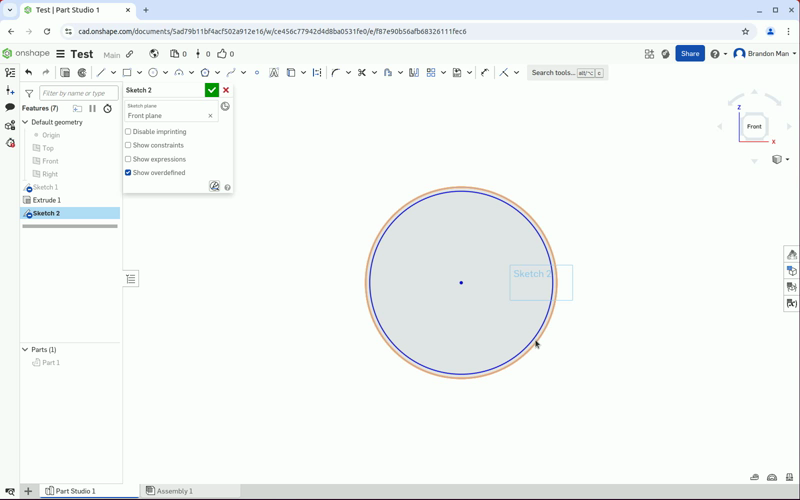
click(535, 339)
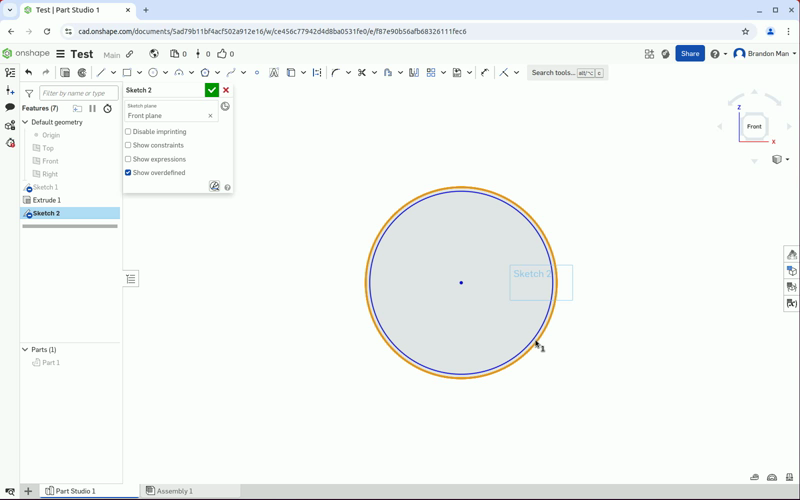
mouse_move(73, 352)
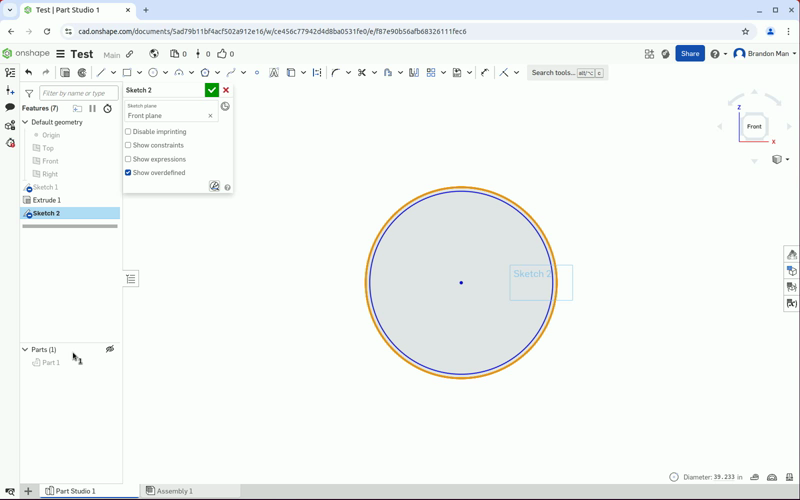
key(shift+y)
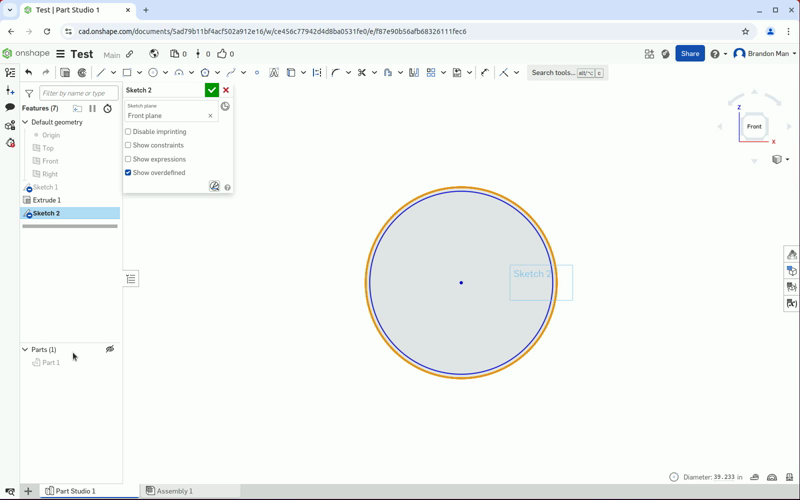
key(shift+e)
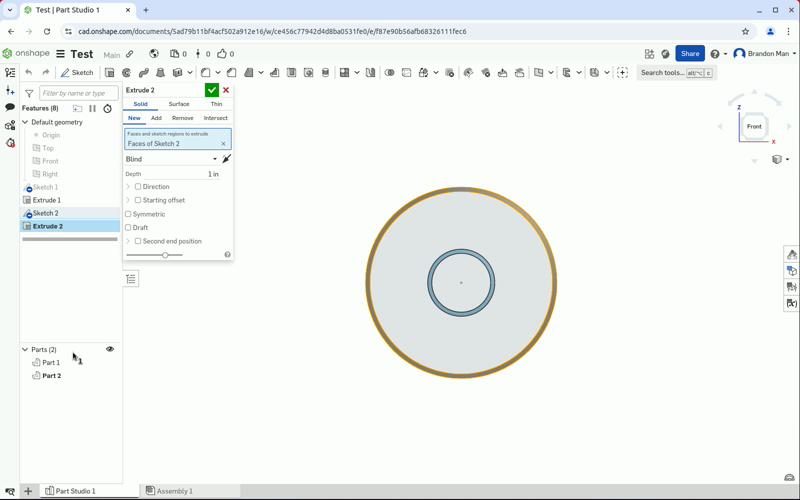
mouse_move(143, 106)
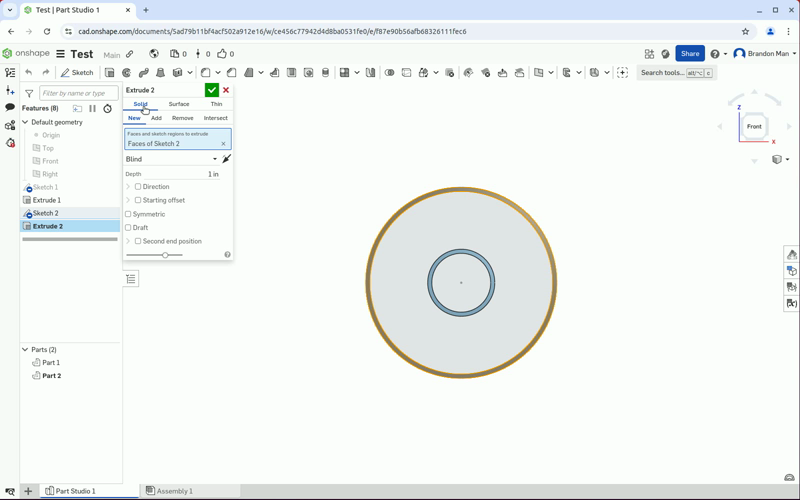
click(143, 106)
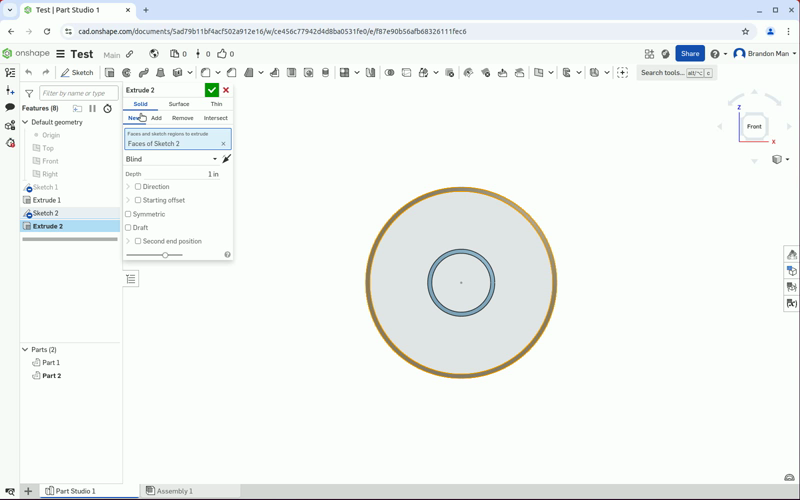
mouse_move(137, 120)
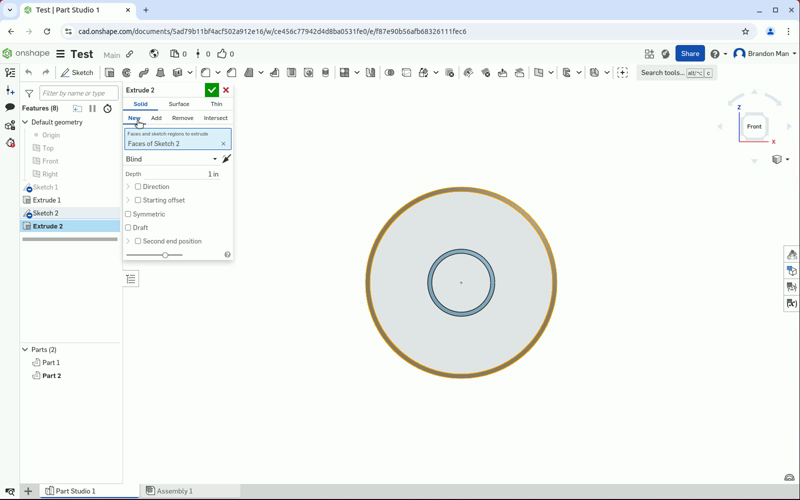
click(137, 120)
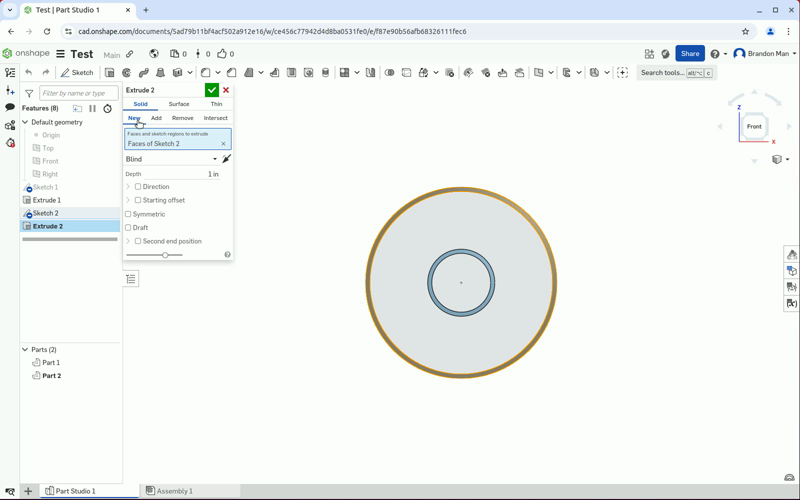
key(tab, 4)
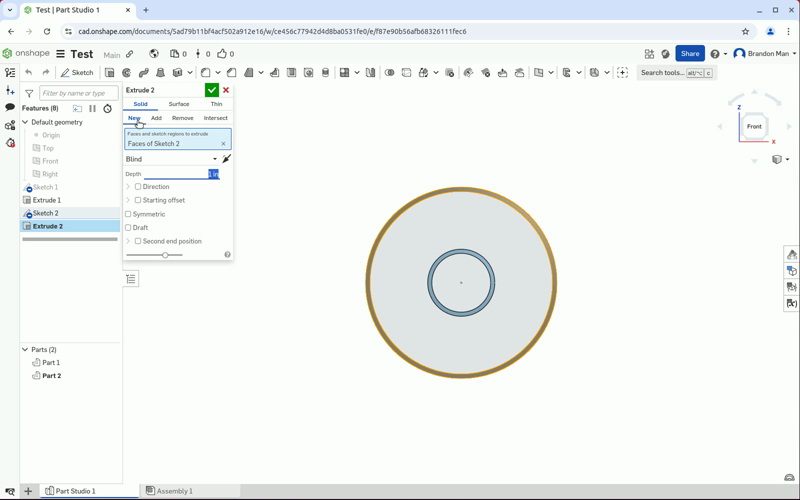
text(14.202)
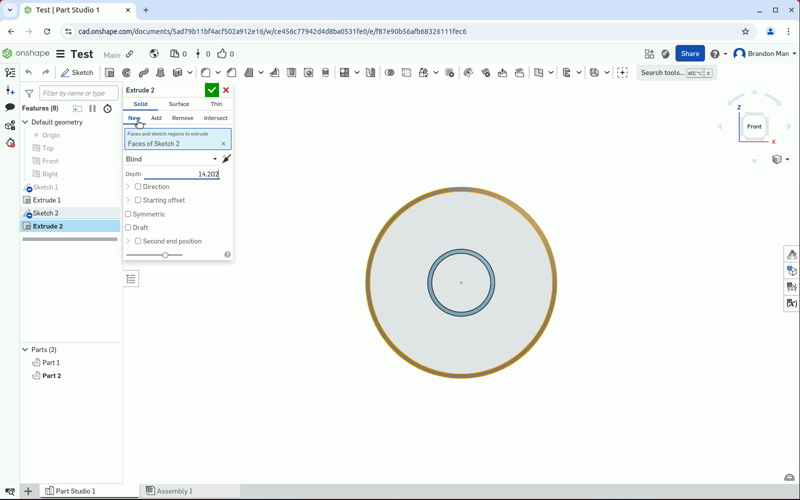
key(enter)
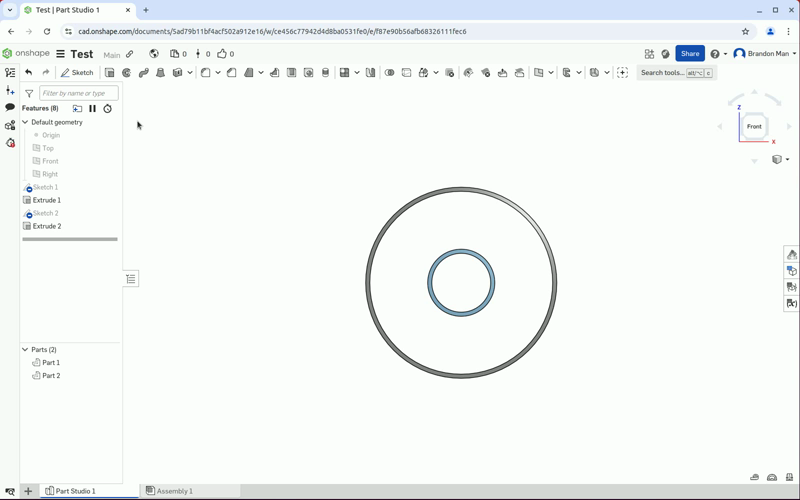
key(shift+h)
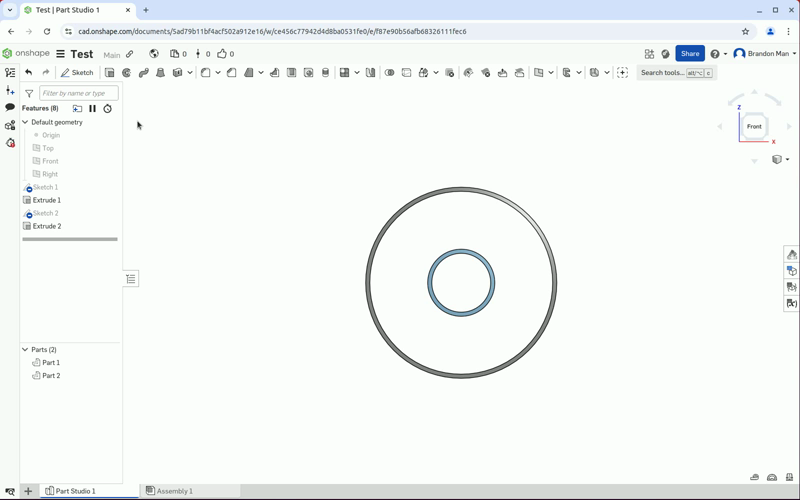
key(shift+h)
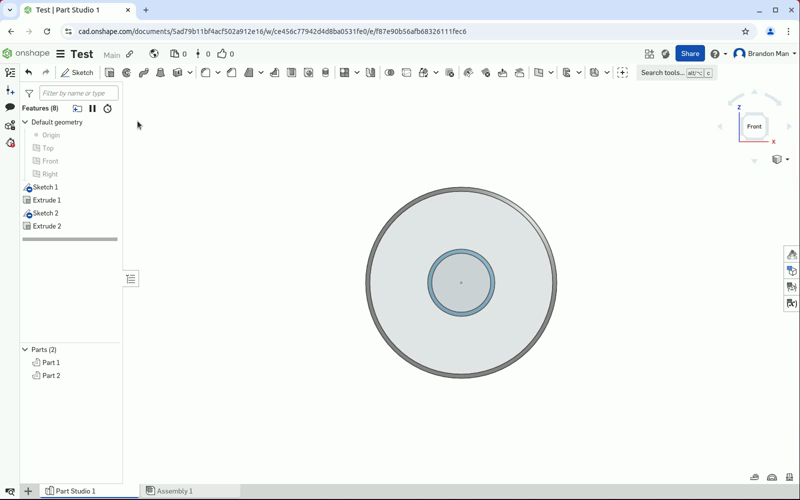
key(shift+7)
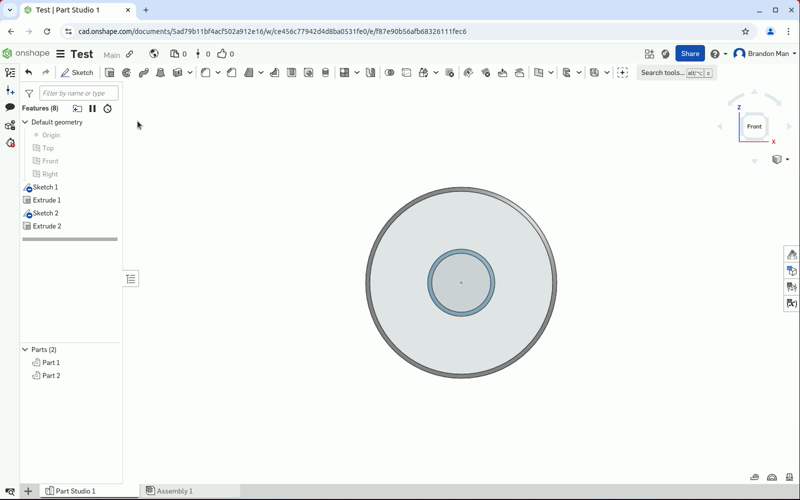
key(left, 2)
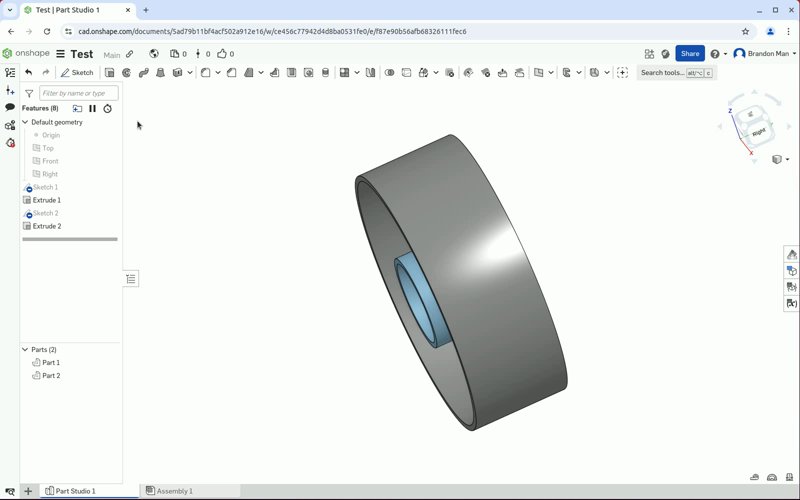
key(down, 2)
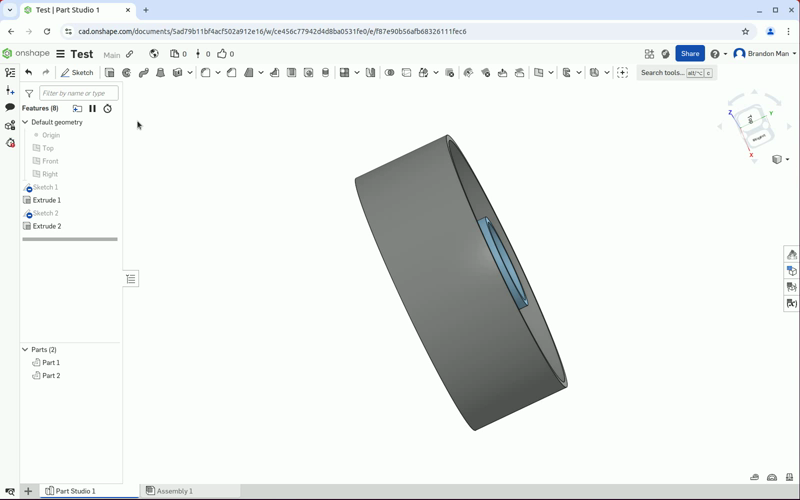
key(up, 2)
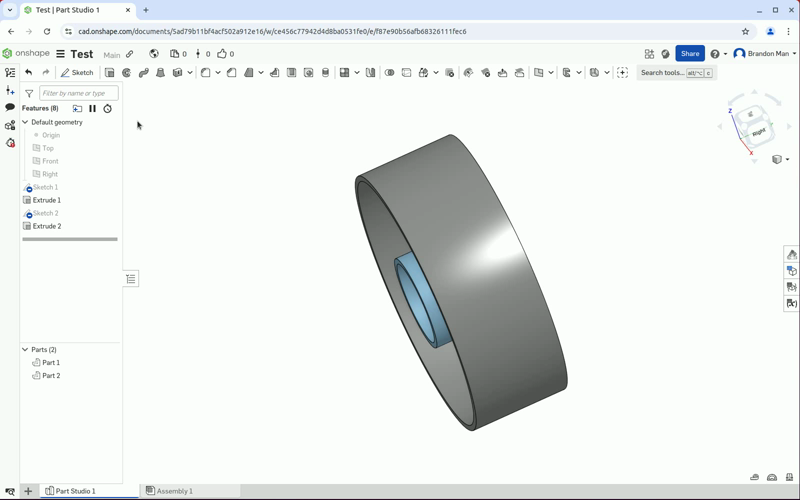
key(right, 2)
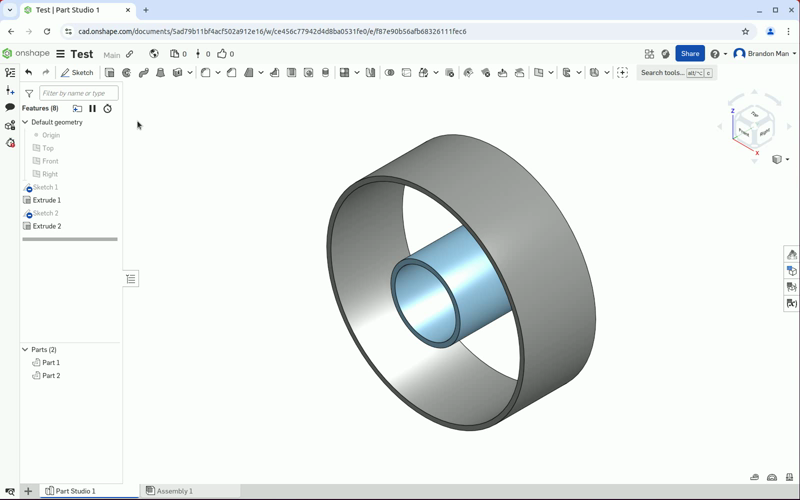
mouse_move(73, 189)
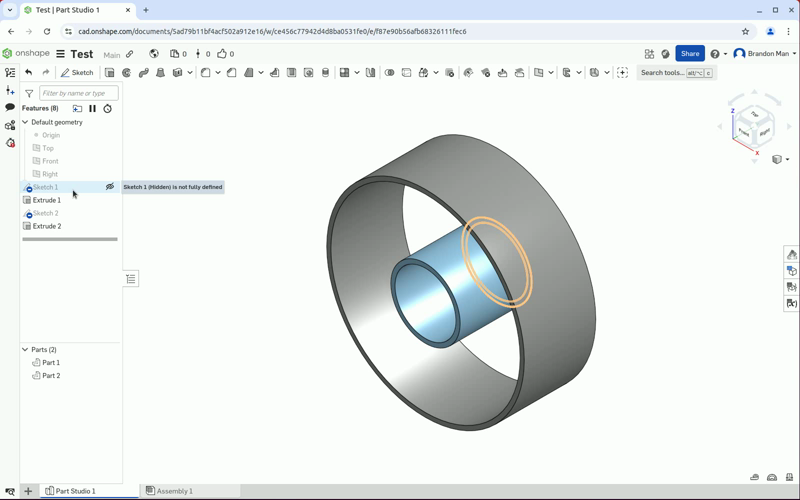
click(73, 189)